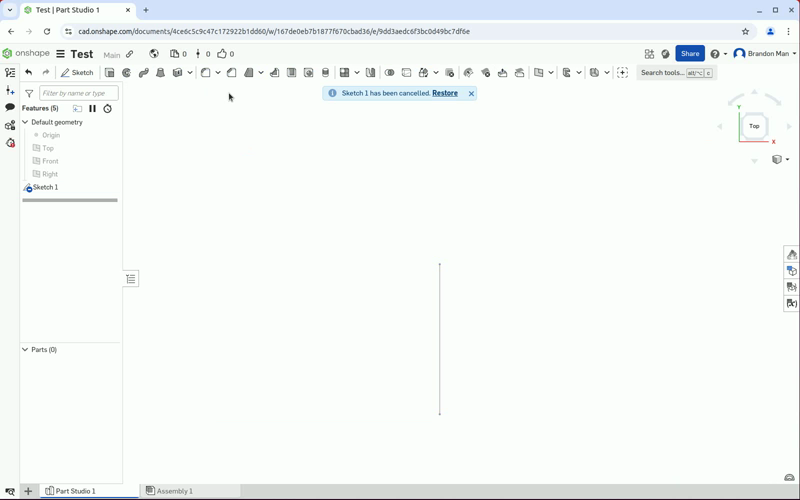
key(shift+h)
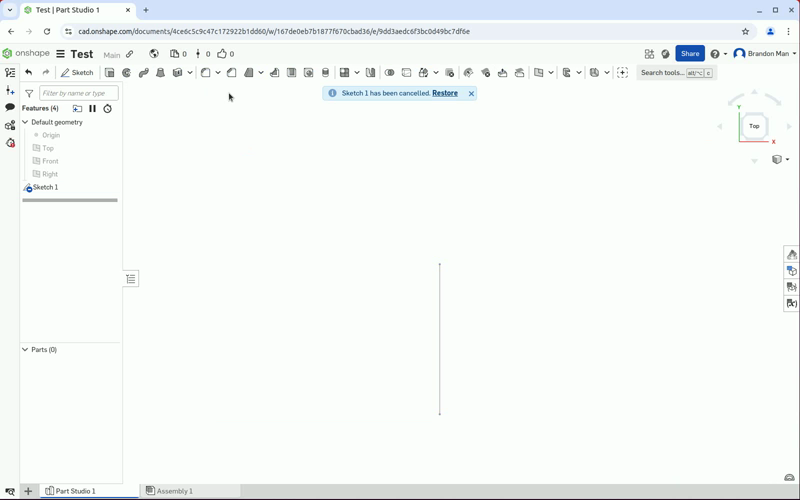
key(shift+s)
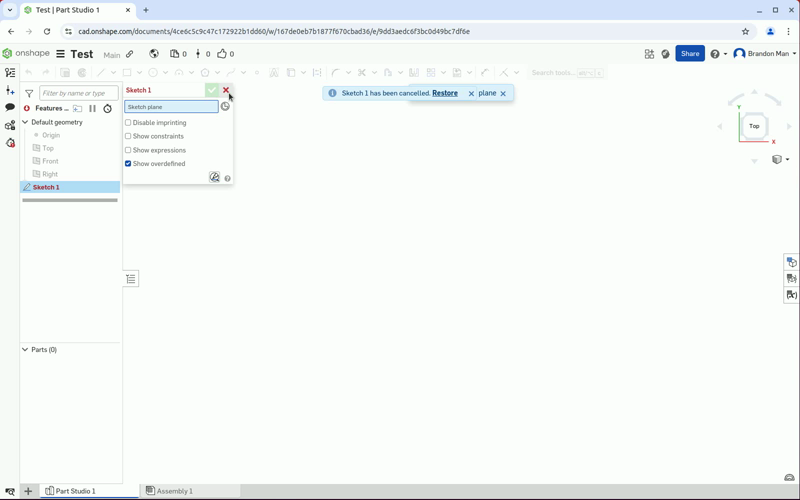
mouse_move(73, 150)
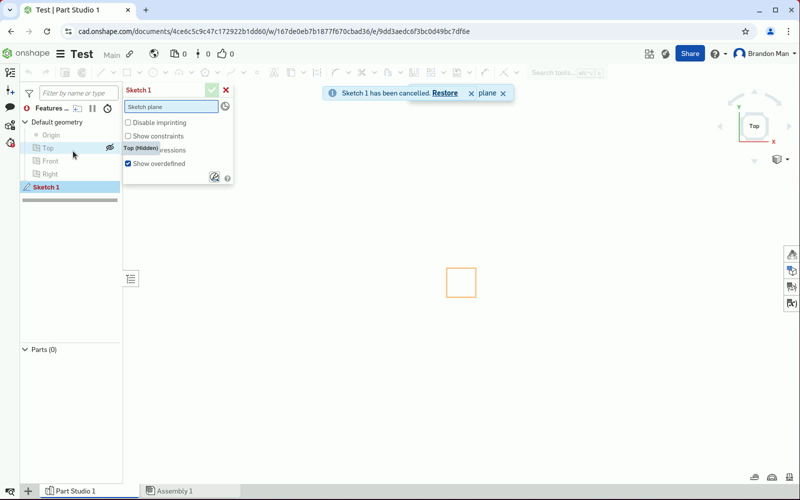
click(73, 150)
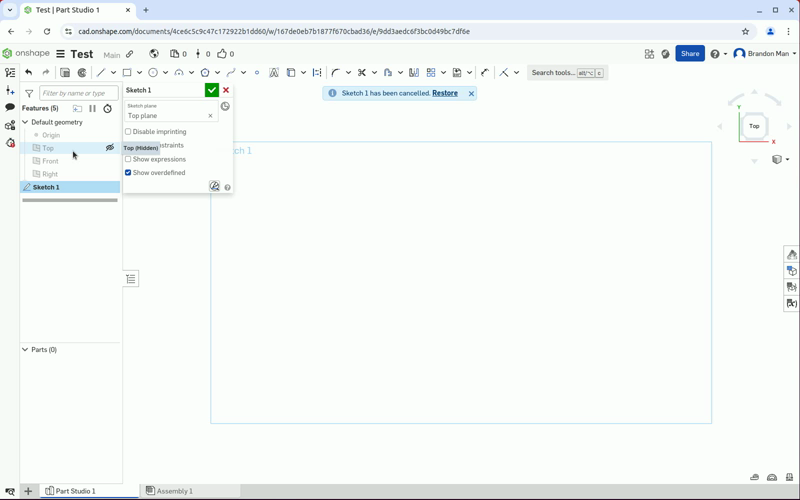
mouse_move(73, 352)
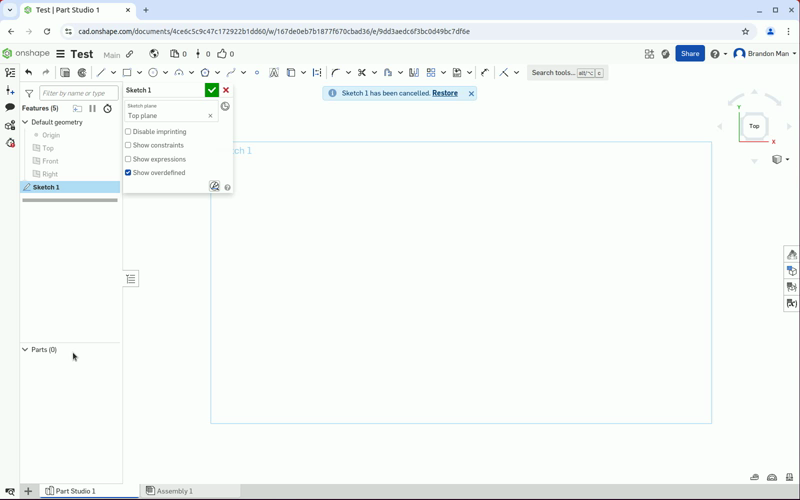
key(y)
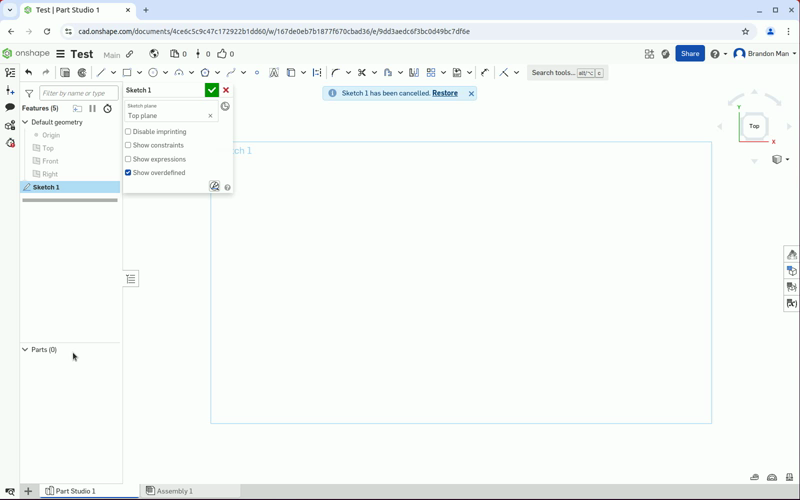
key(l)
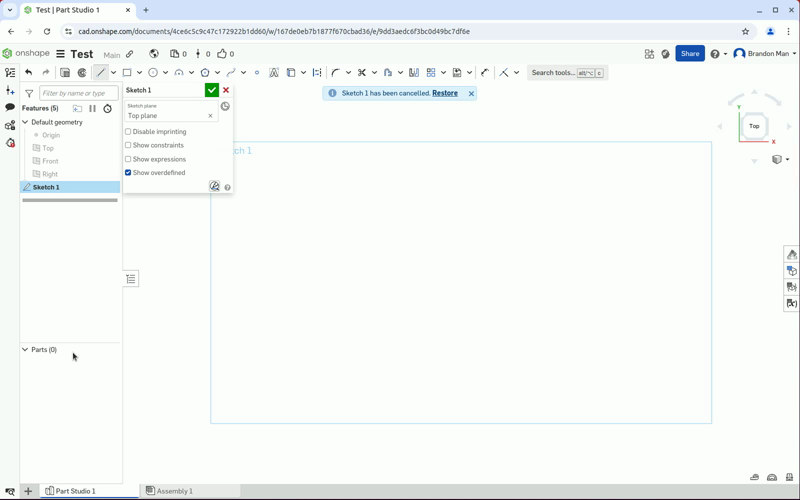
key_down(shift)
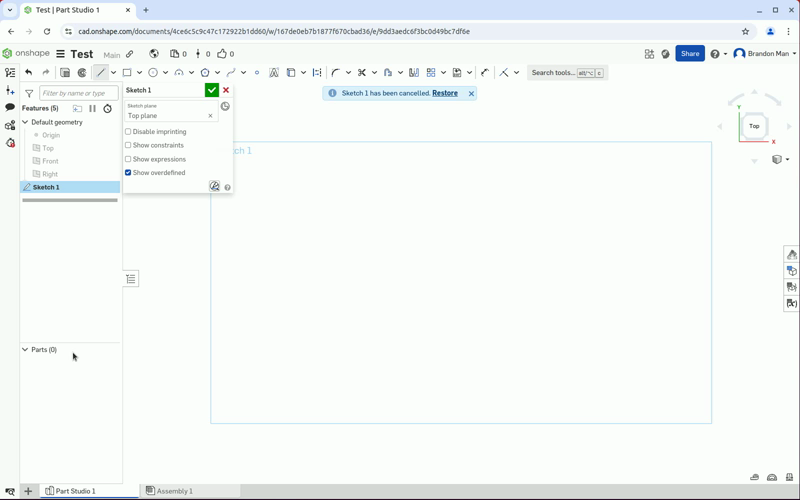
mouse_move(460, 282)
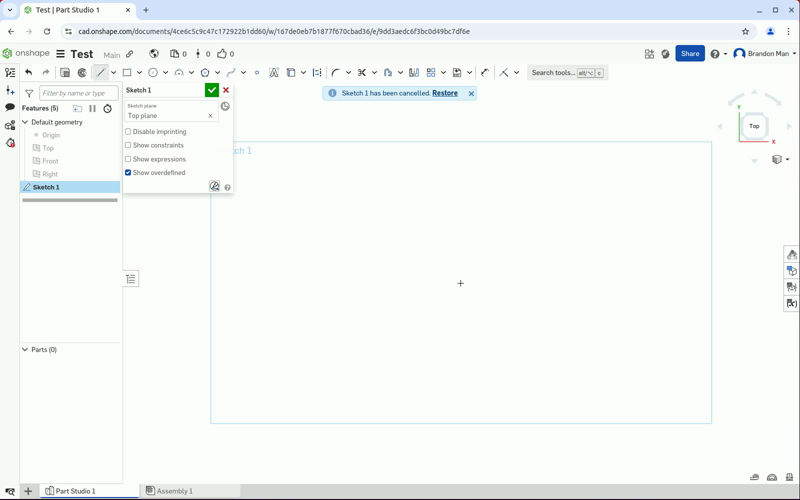
click(460, 282)
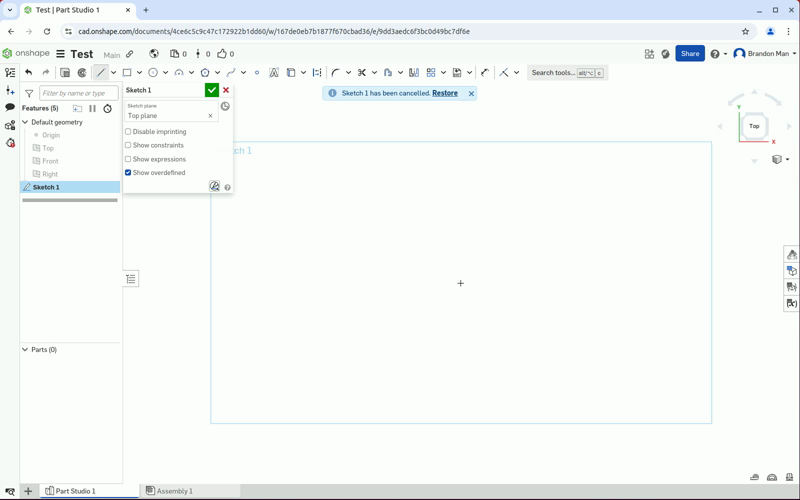
key_up(shift)
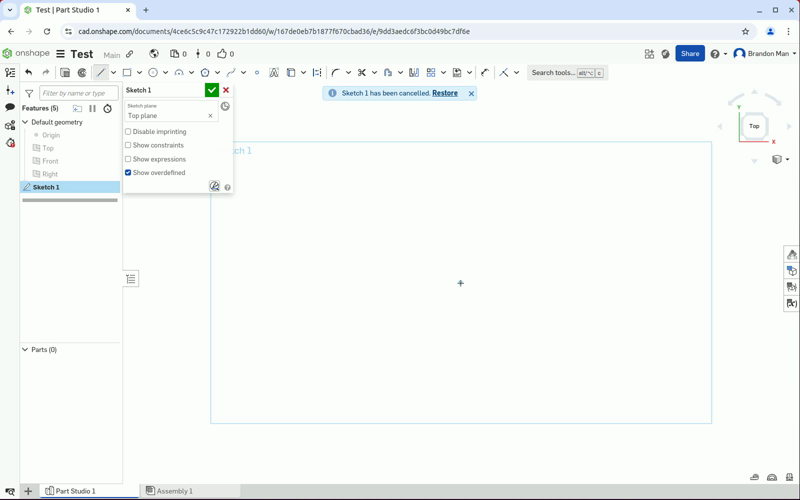
key_down(shift)
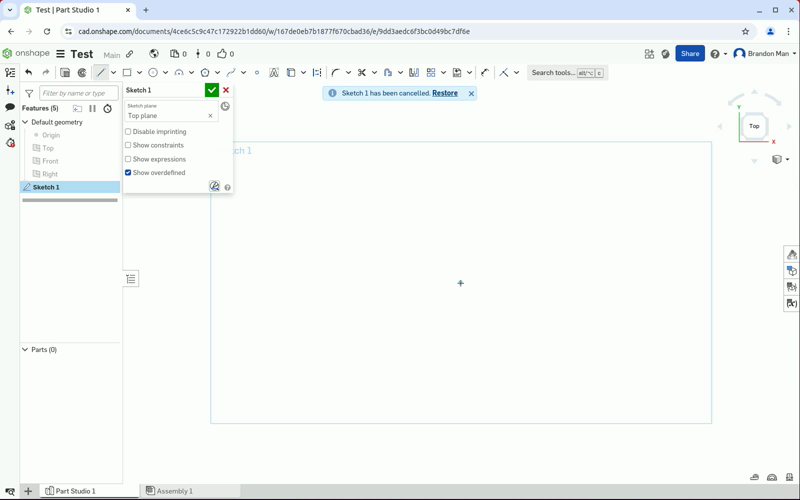
mouse_move(573, 282)
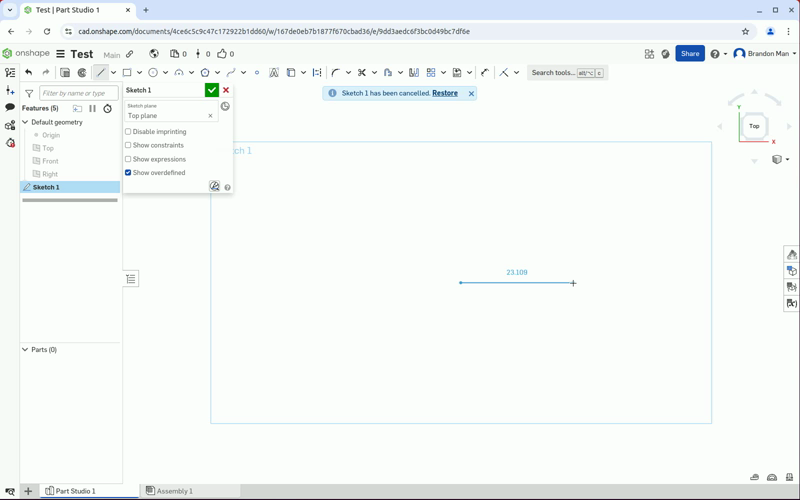
click(573, 282)
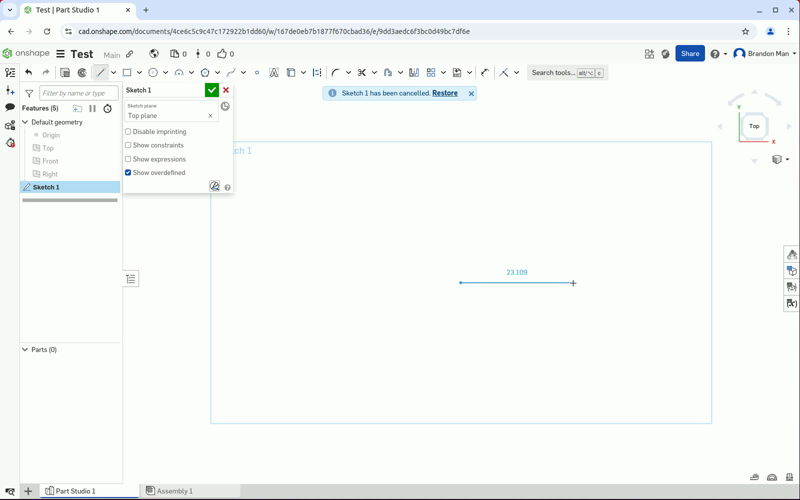
key_up(shift)
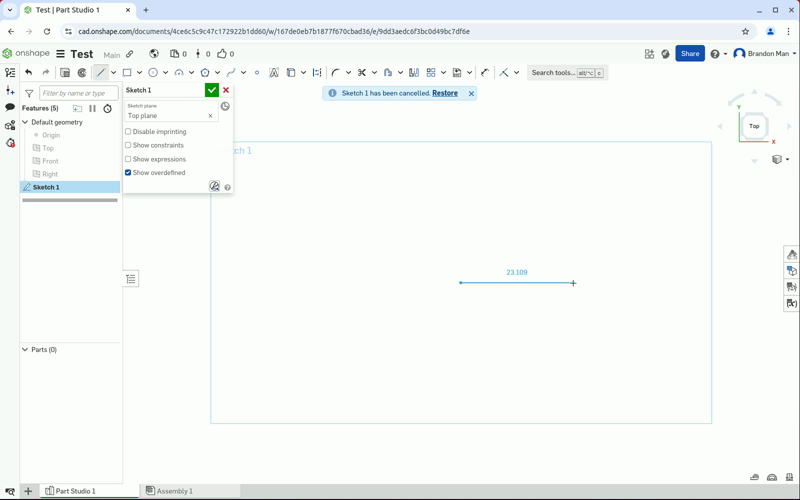
key_down(shift)
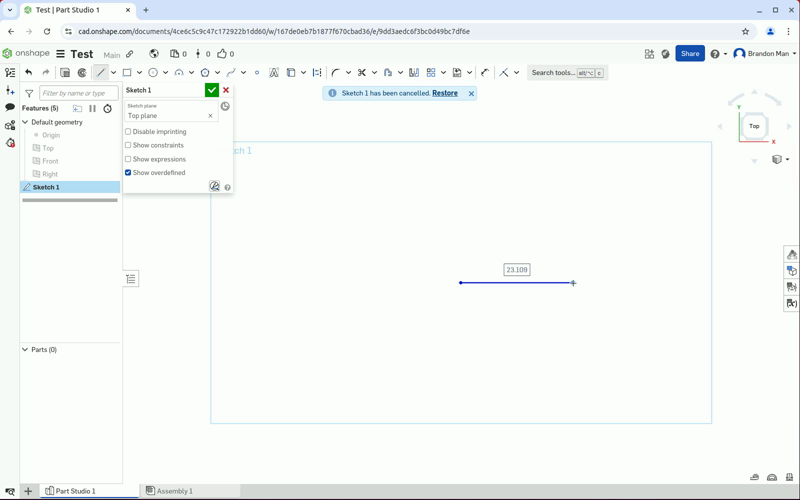
mouse_move(589, 282)
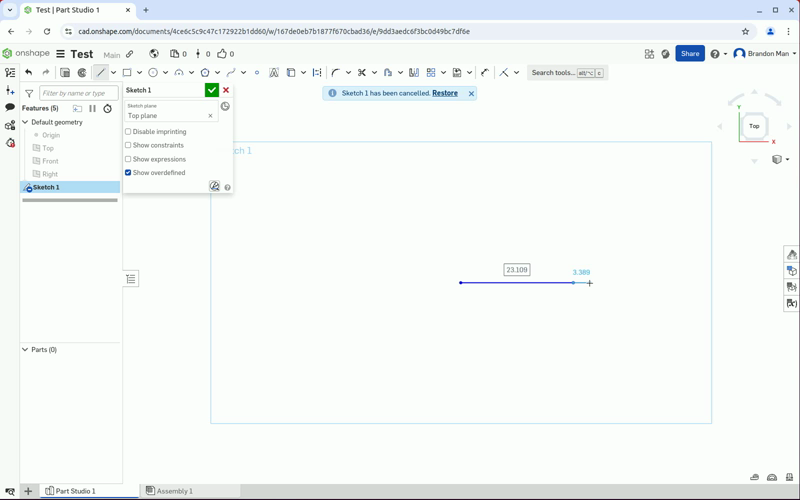
mouse_move(573, 281)
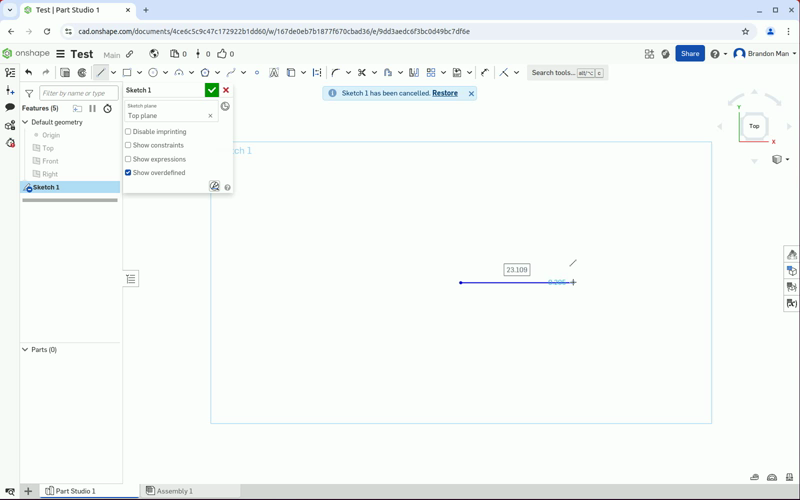
scroll(6)
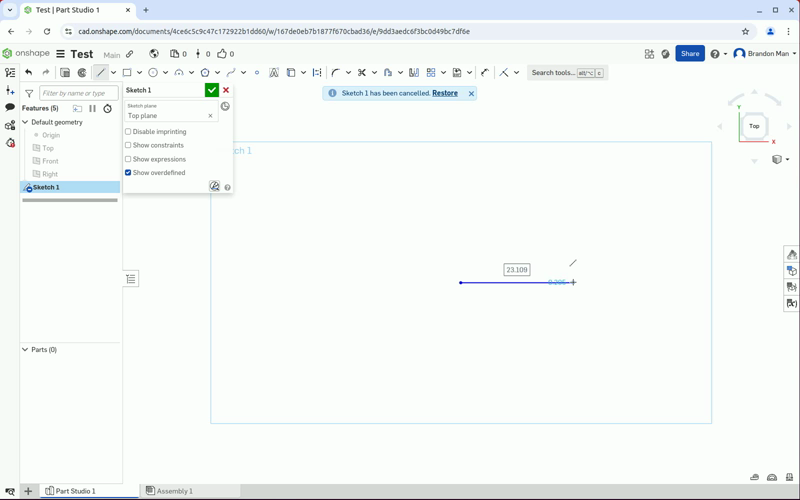
scroll(6)
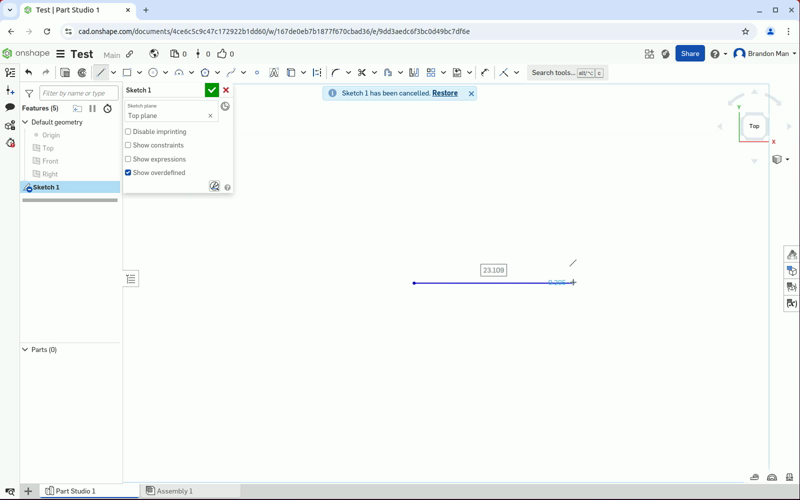
scroll(6)
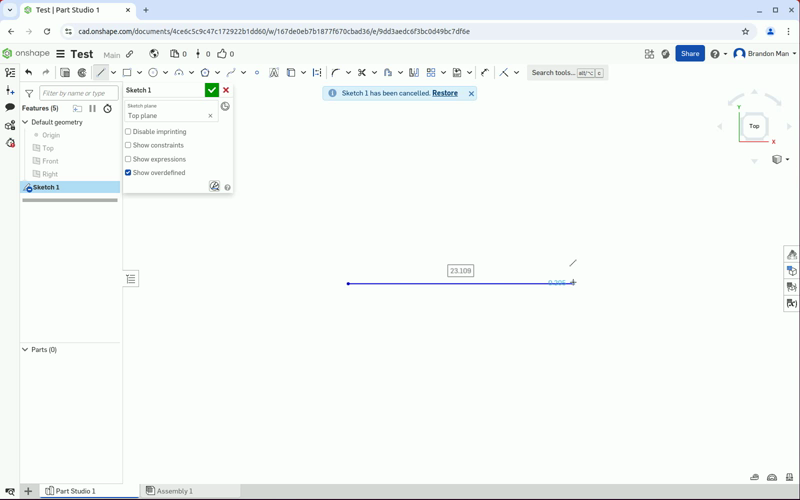
scroll(6)
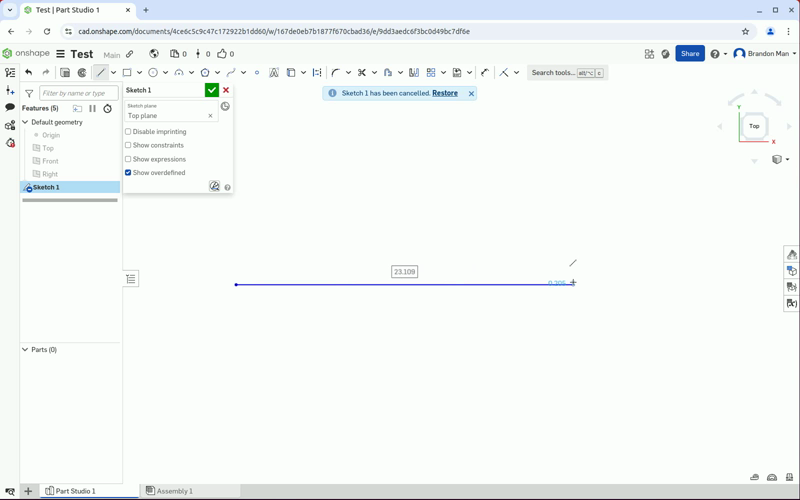
scroll(6)
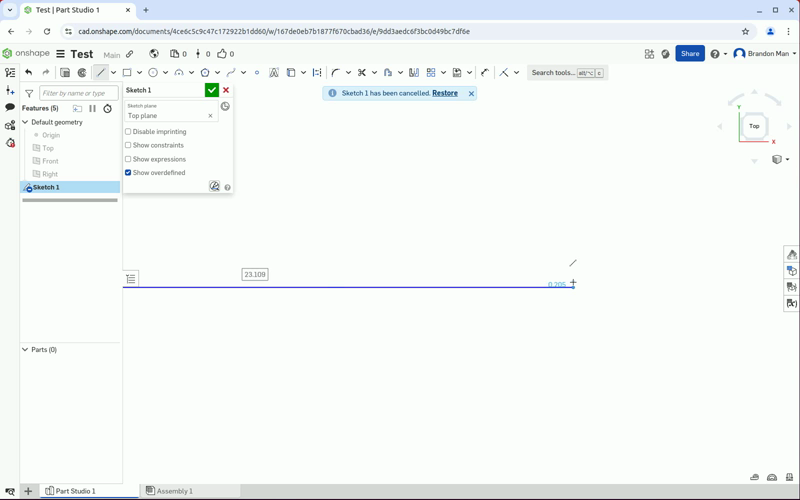
scroll(6)
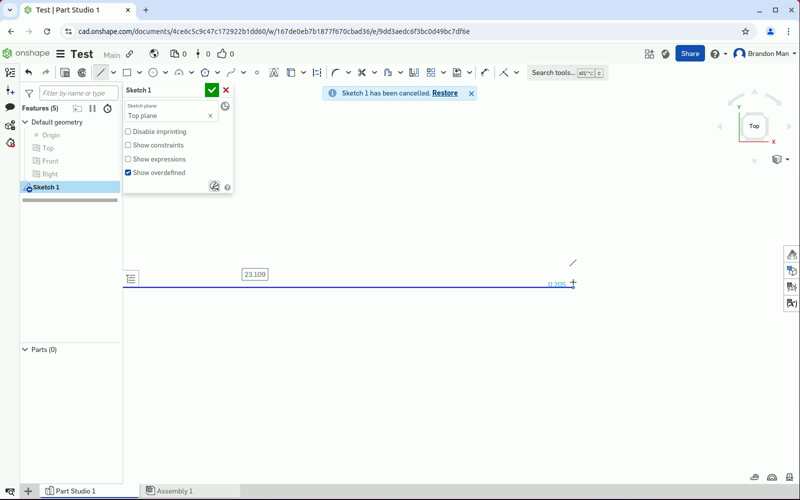
scroll(6)
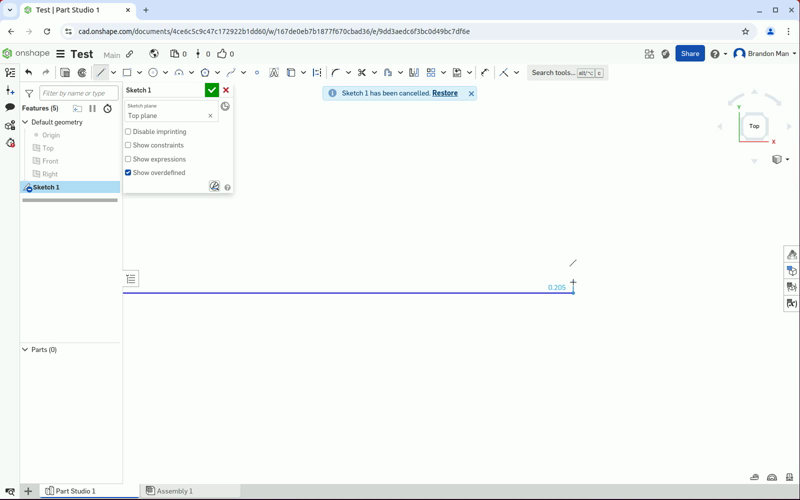
click(573, 281)
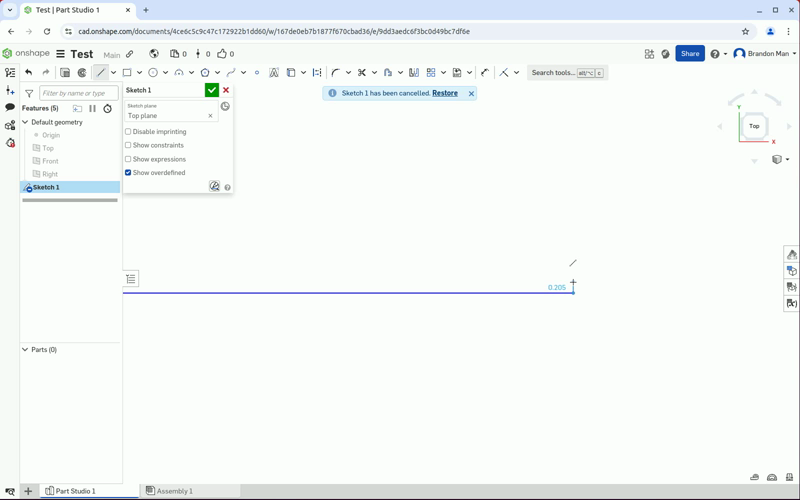
scroll(-6)
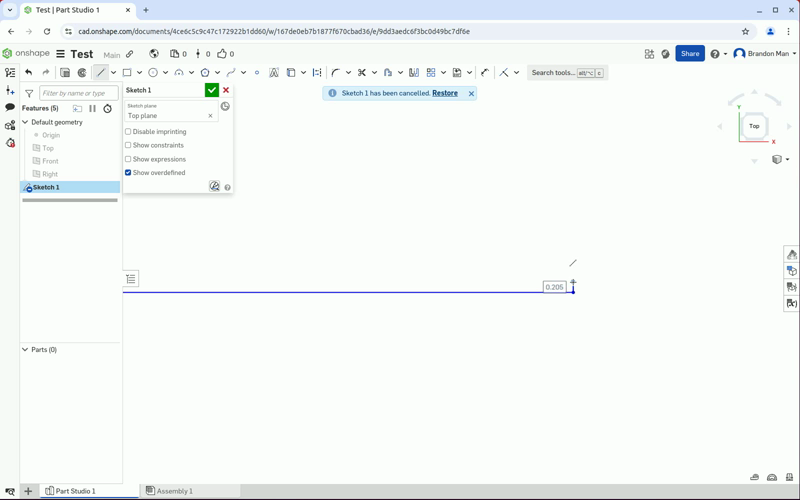
scroll(-6)
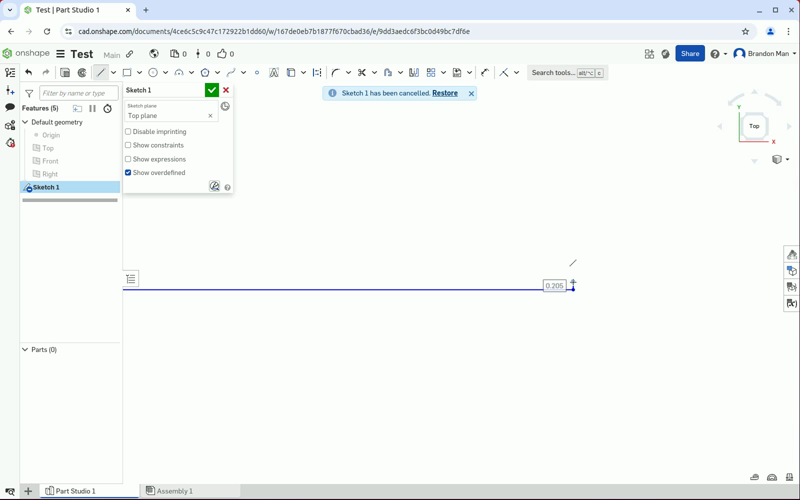
scroll(-6)
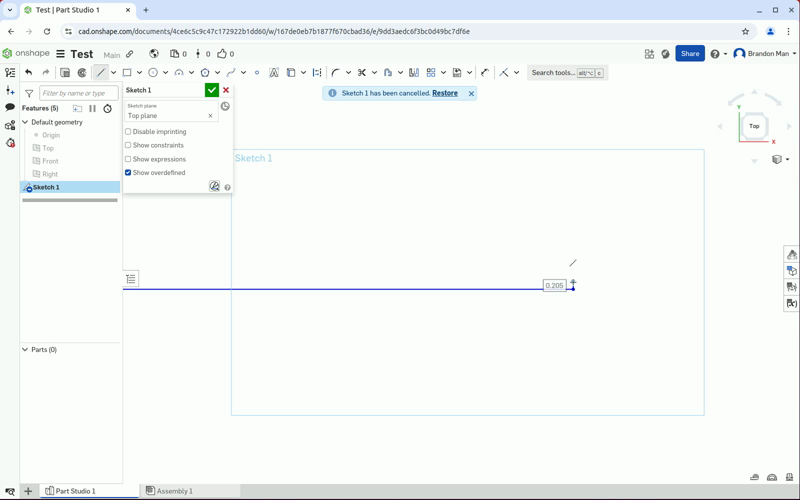
scroll(-6)
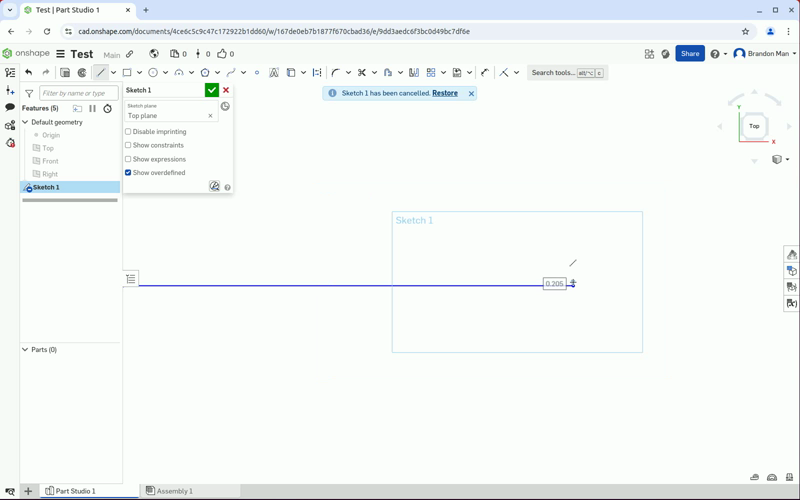
scroll(-6)
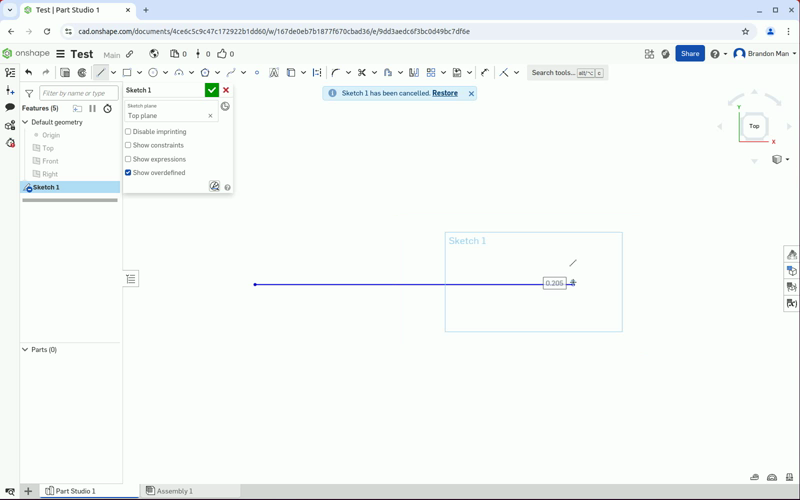
scroll(-6)
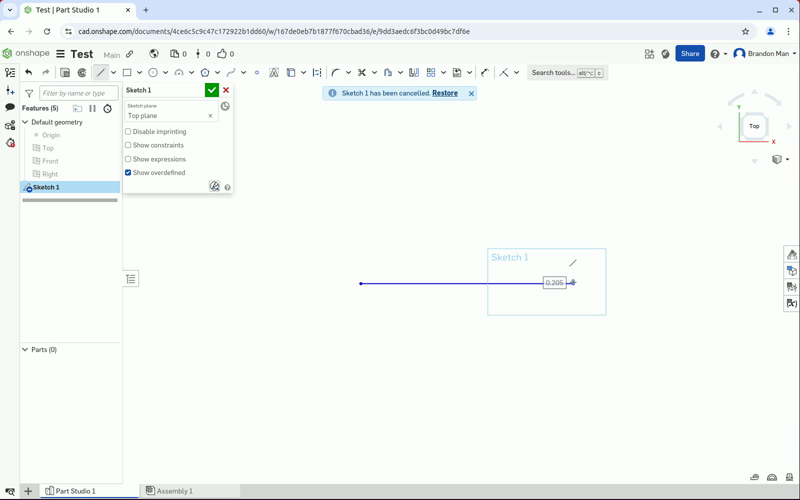
scroll(-6)
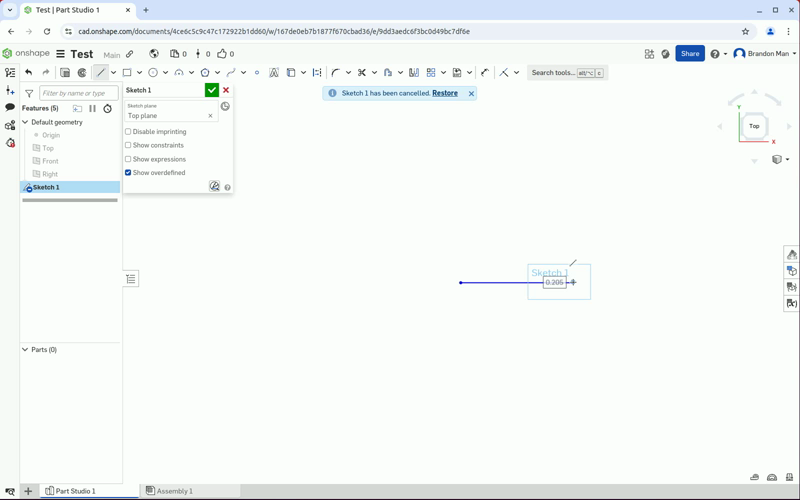
key_up(shift)
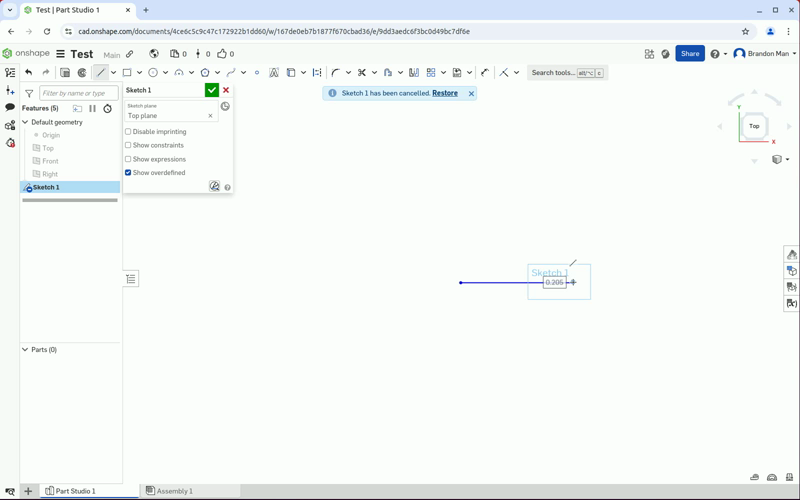
key_down(shift)
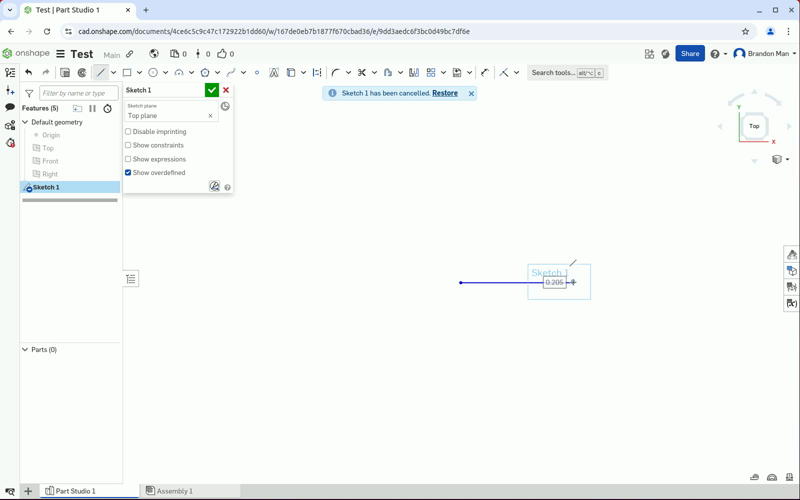
mouse_move(589, 281)
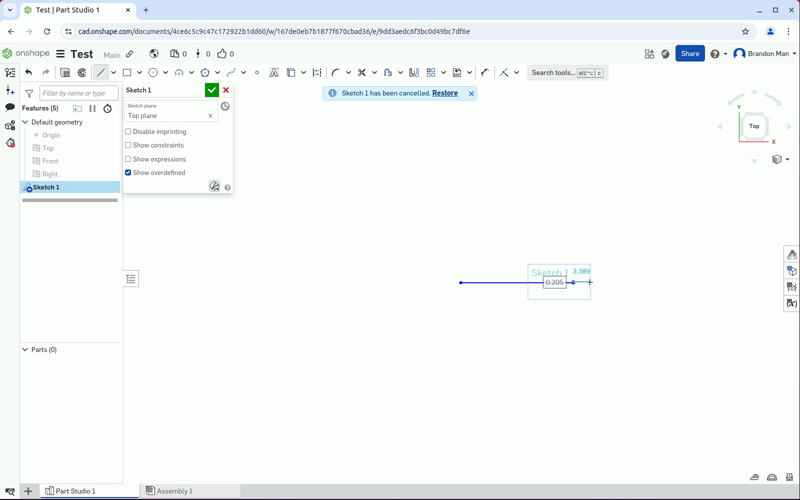
mouse_move(564, 281)
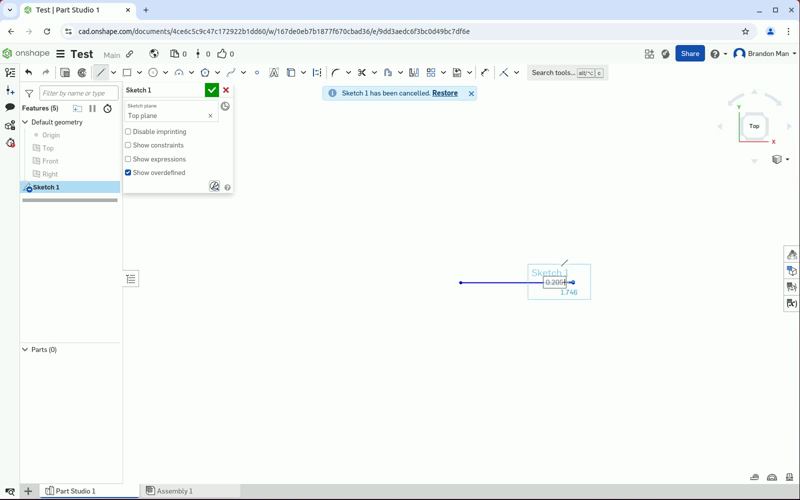
click(564, 281)
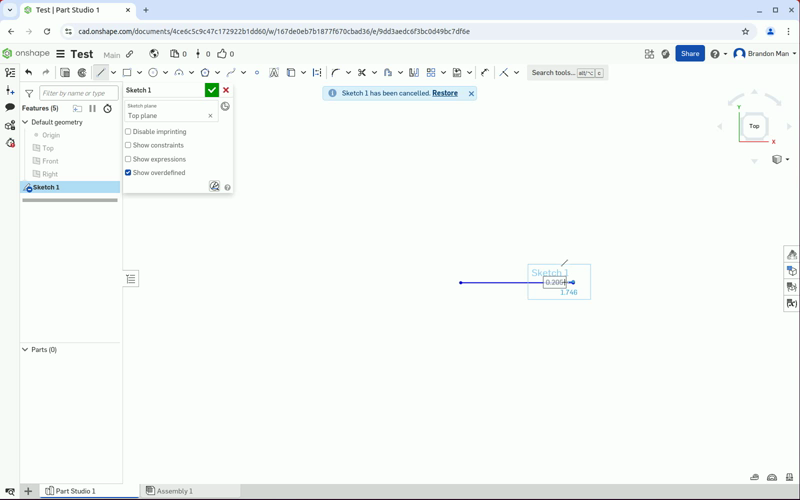
key_up(shift)
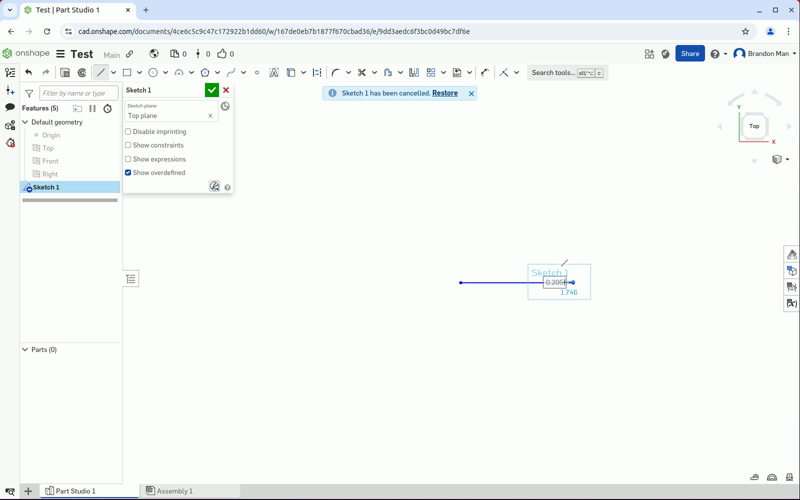
key_down(shift)
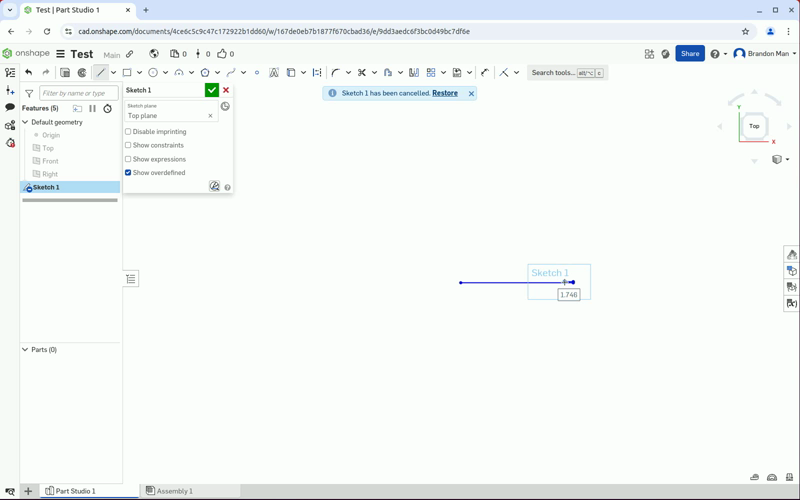
mouse_move(589, 281)
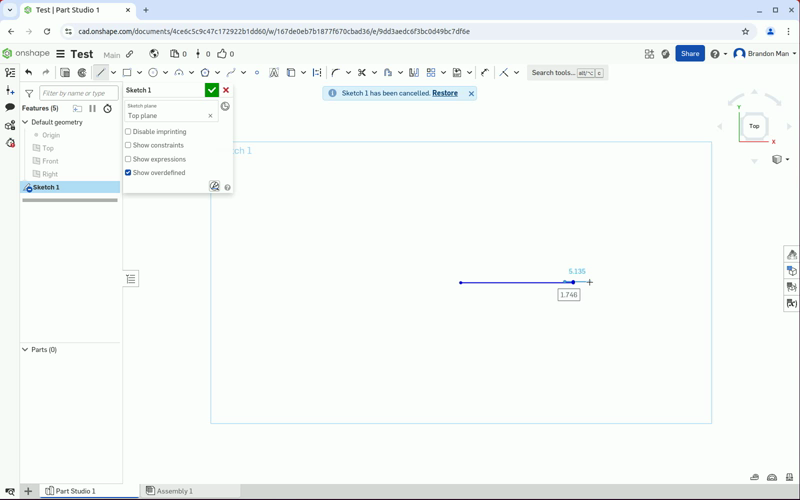
mouse_move(564, 223)
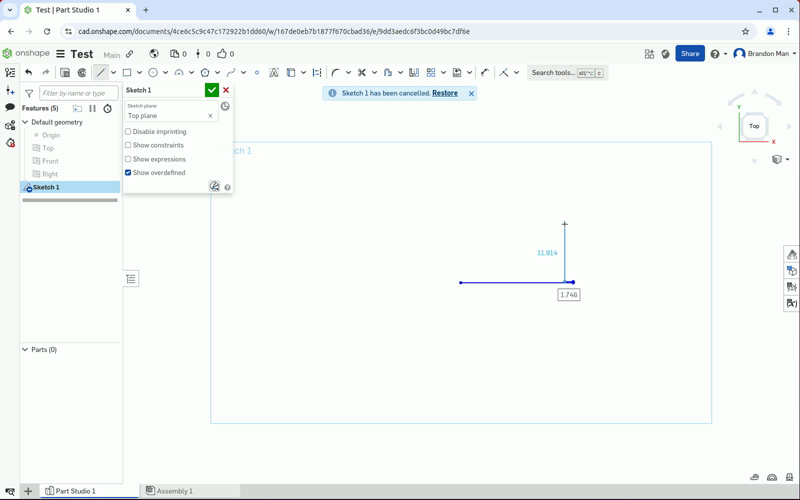
click(564, 223)
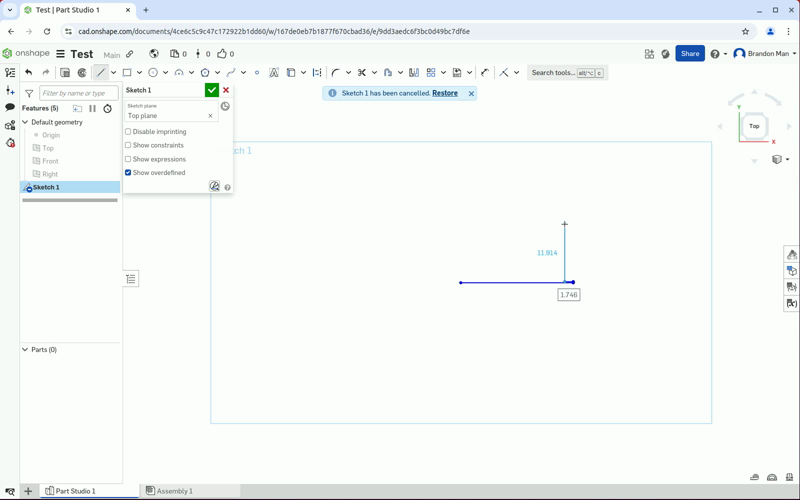
key_up(shift)
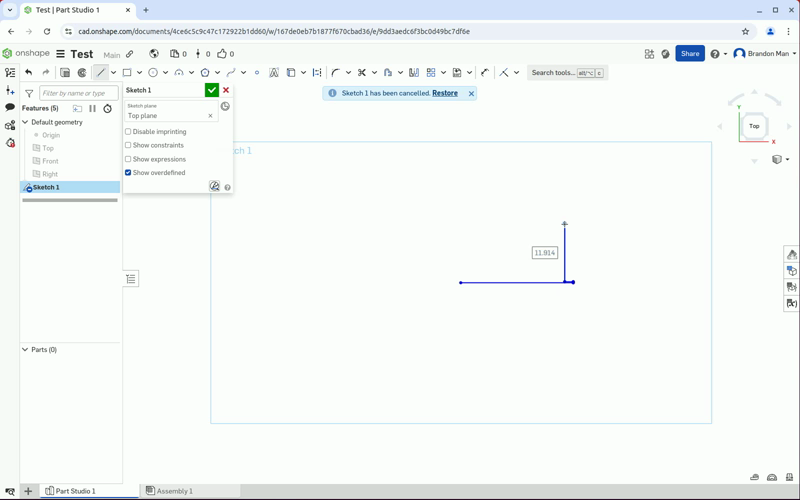
key_down(shift)
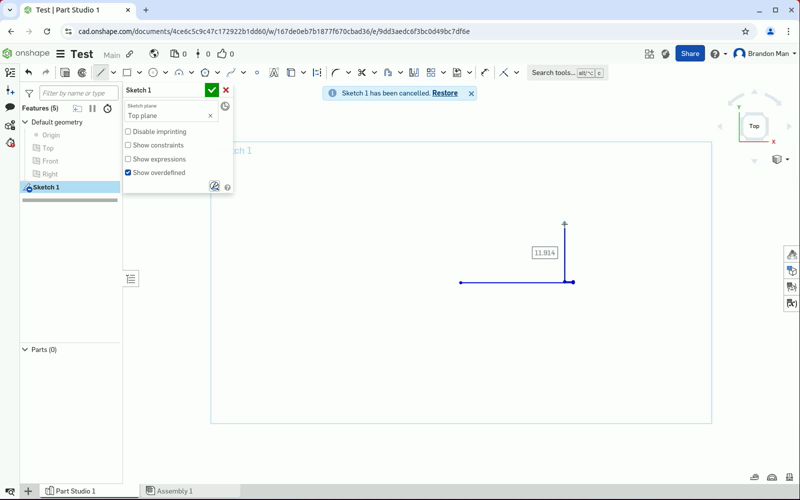
mouse_move(589, 223)
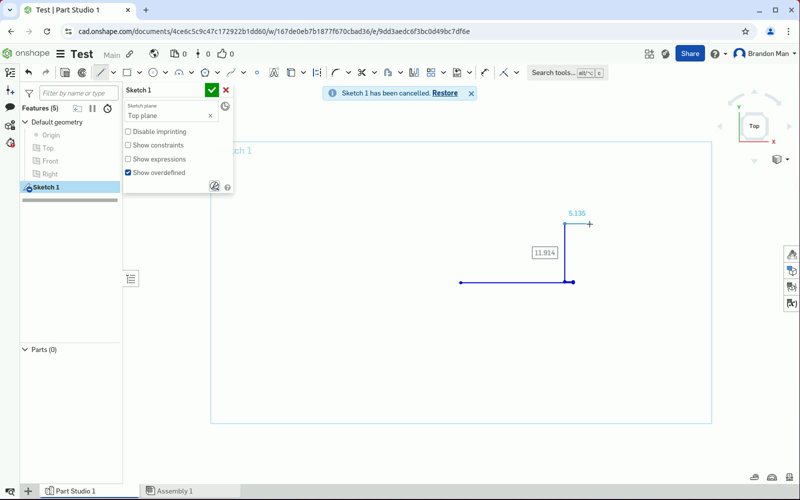
mouse_move(573, 223)
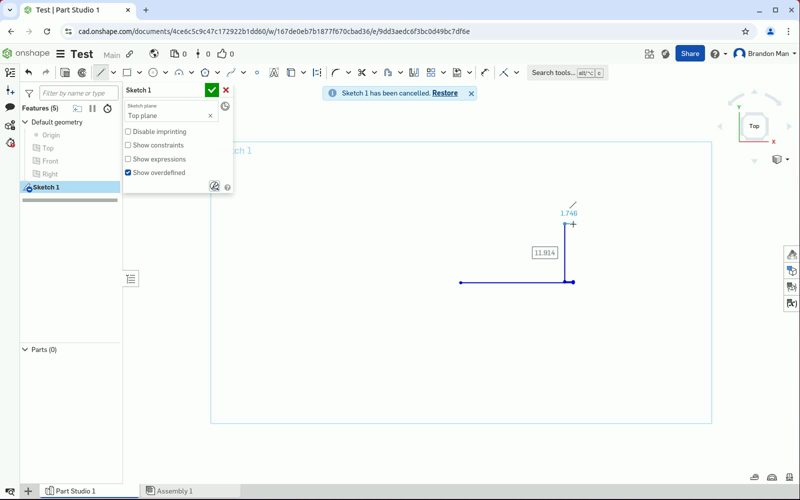
click(573, 223)
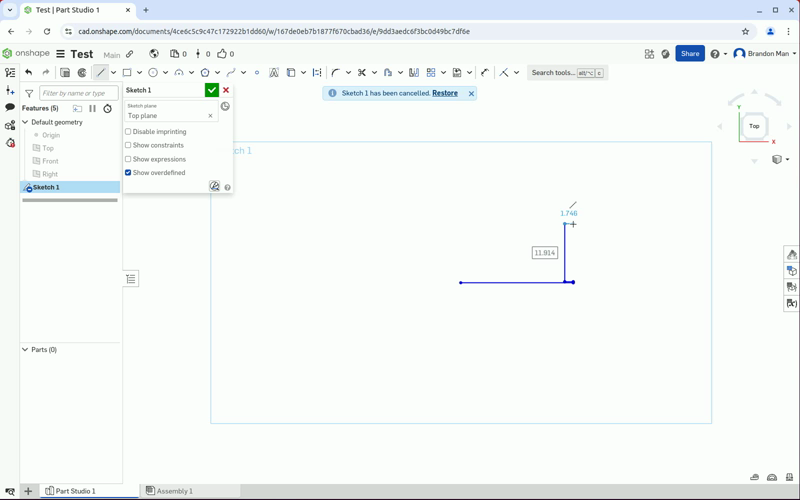
key_up(shift)
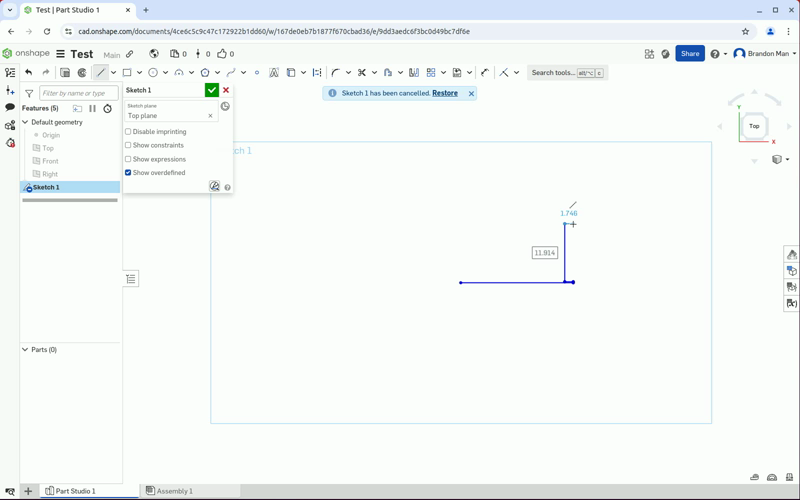
key_down(shift)
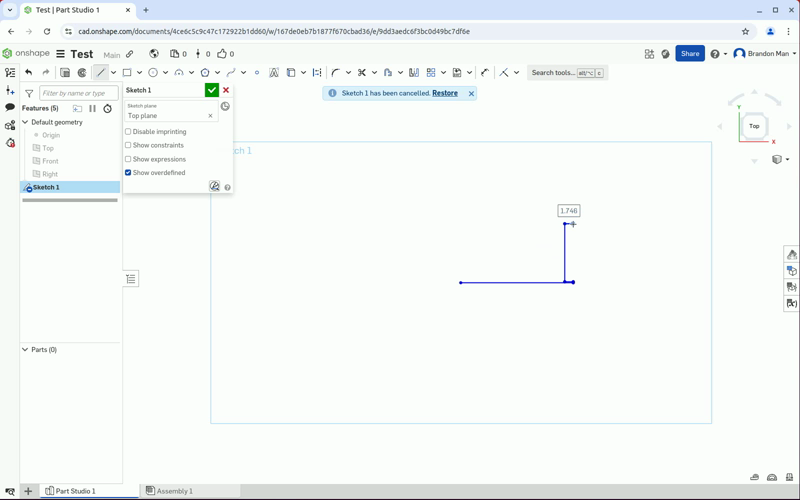
mouse_move(589, 223)
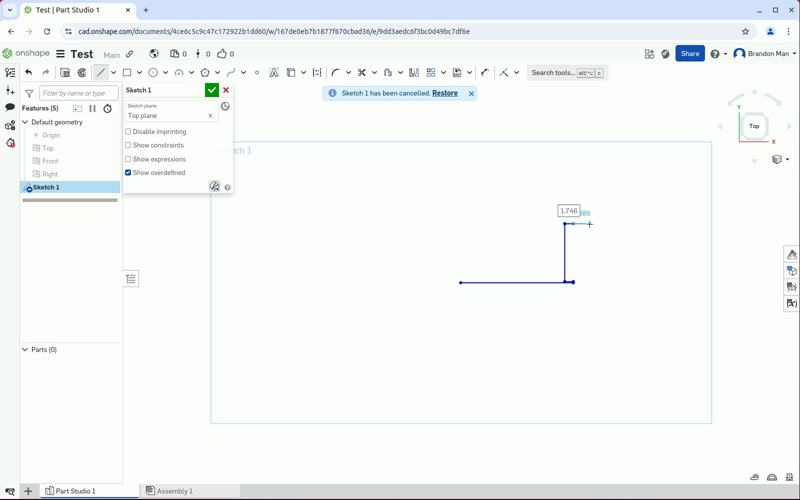
mouse_move(573, 222)
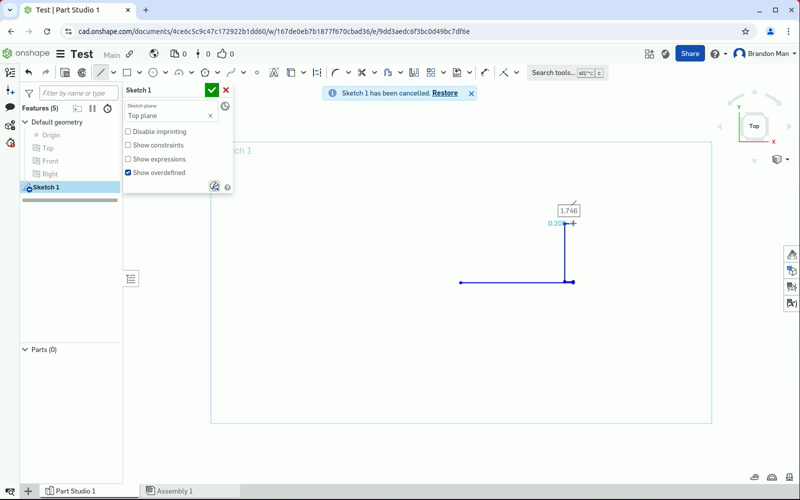
scroll(6)
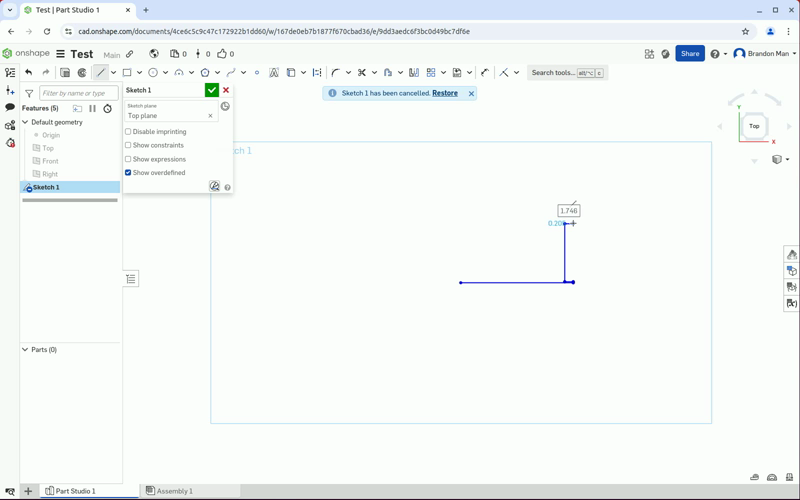
scroll(6)
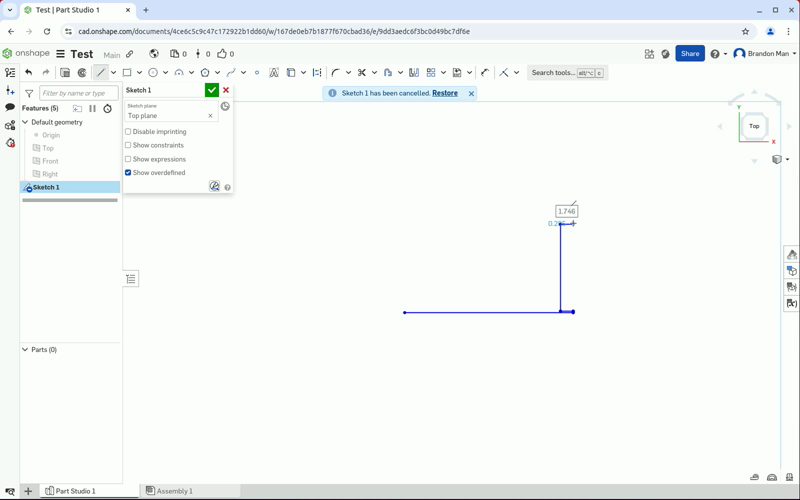
scroll(6)
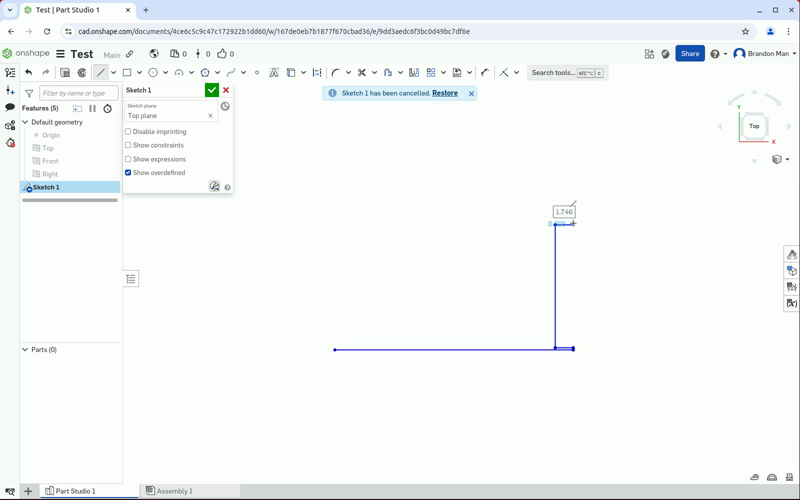
scroll(6)
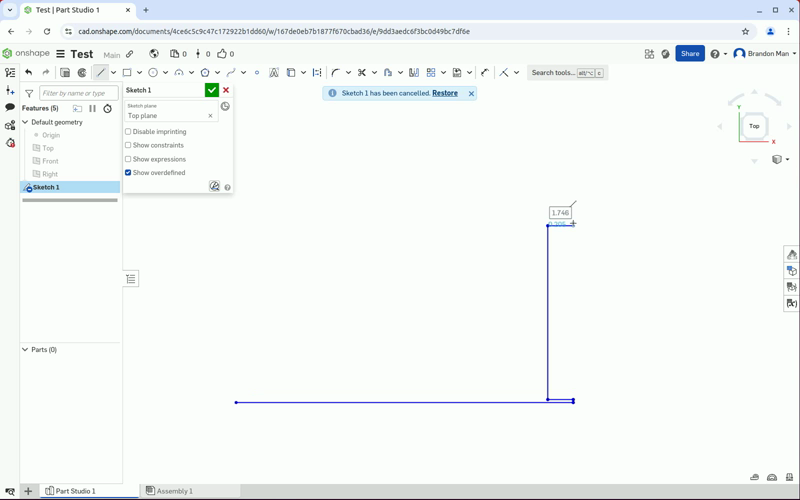
scroll(6)
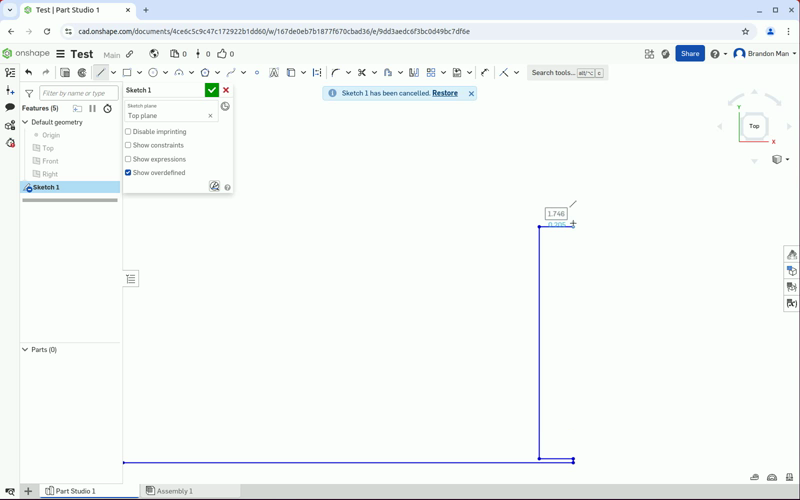
scroll(6)
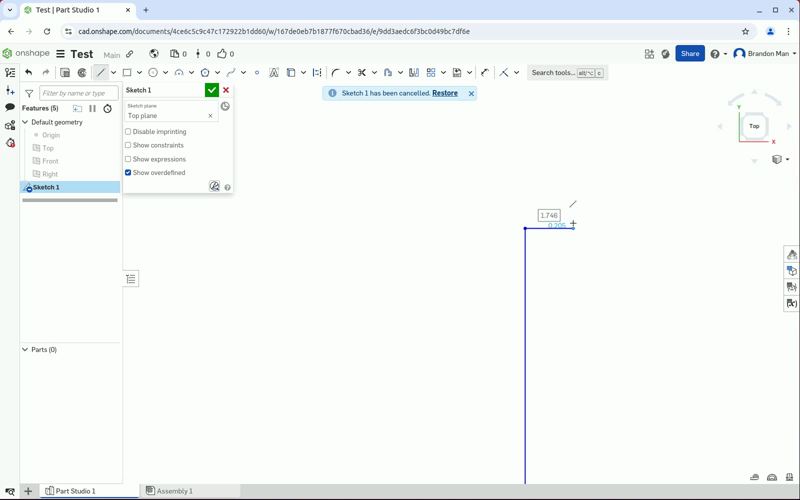
scroll(6)
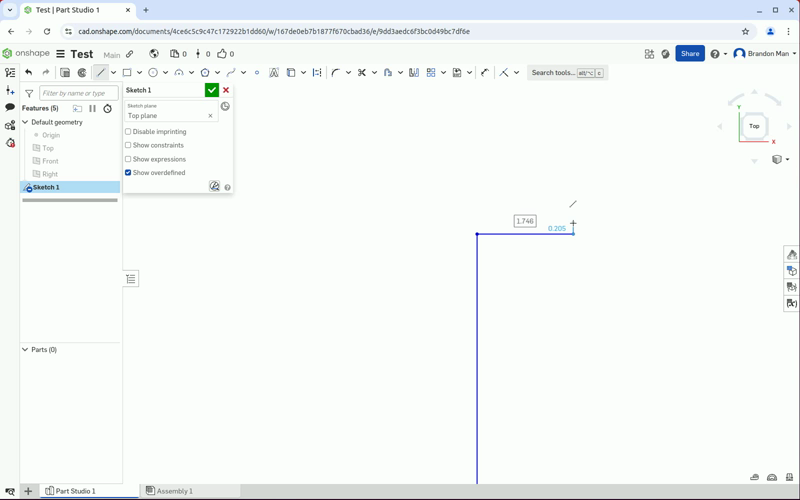
click(573, 222)
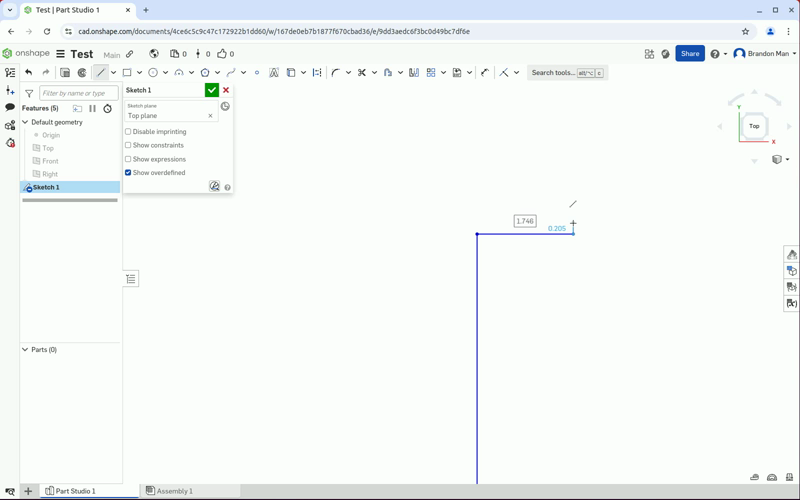
scroll(-6)
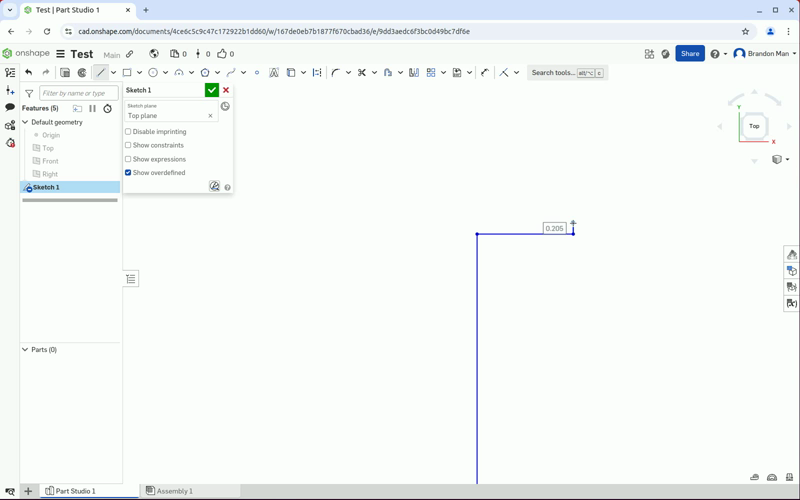
scroll(-6)
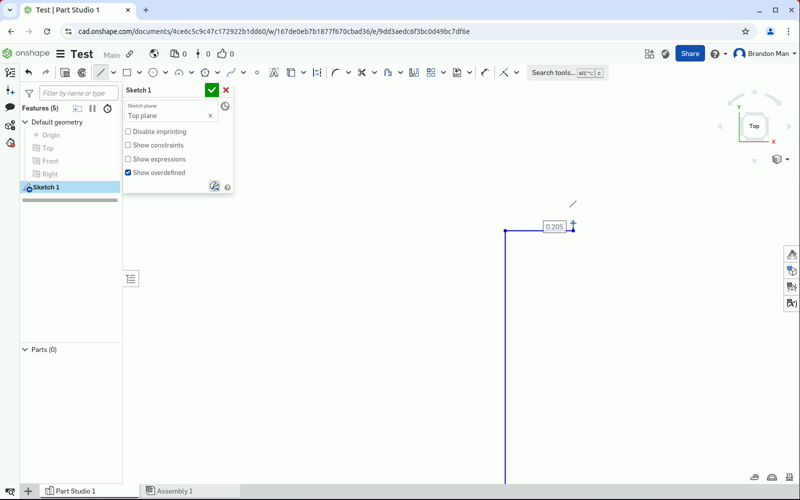
scroll(-6)
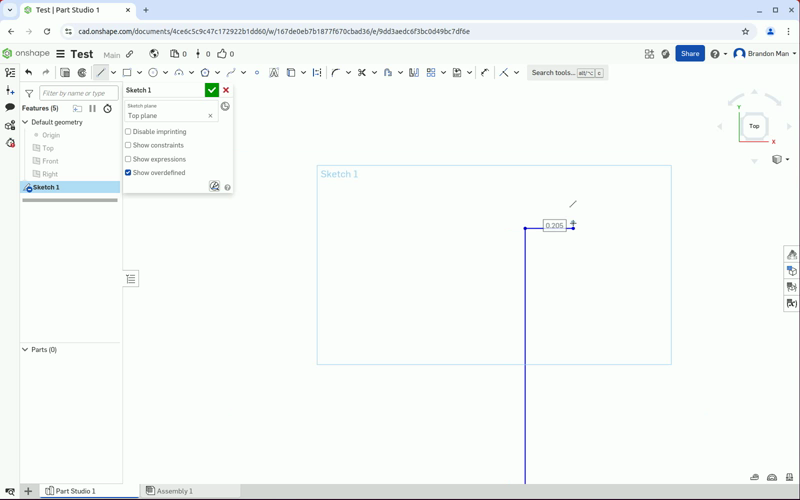
scroll(-6)
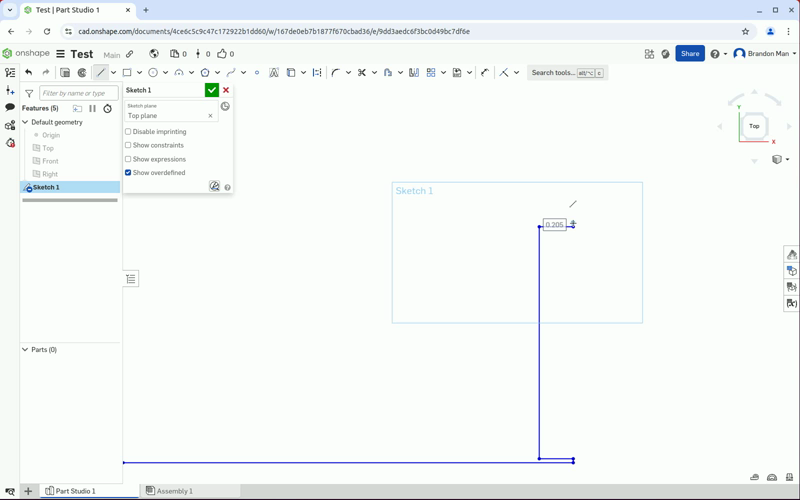
scroll(-6)
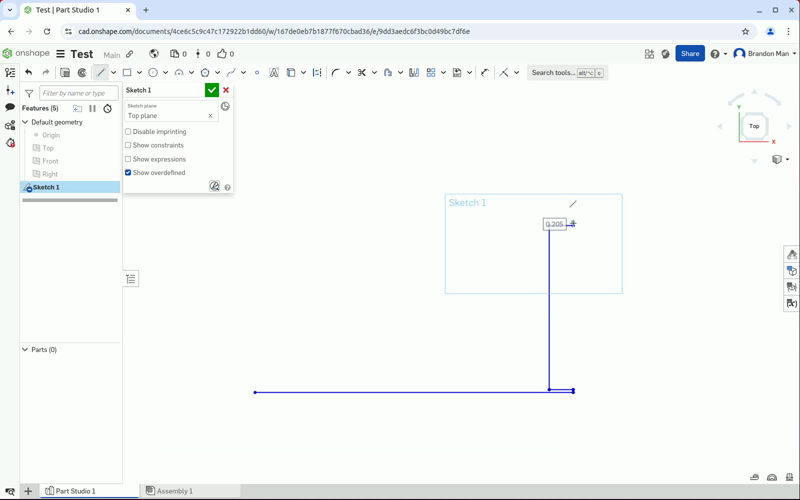
scroll(-6)
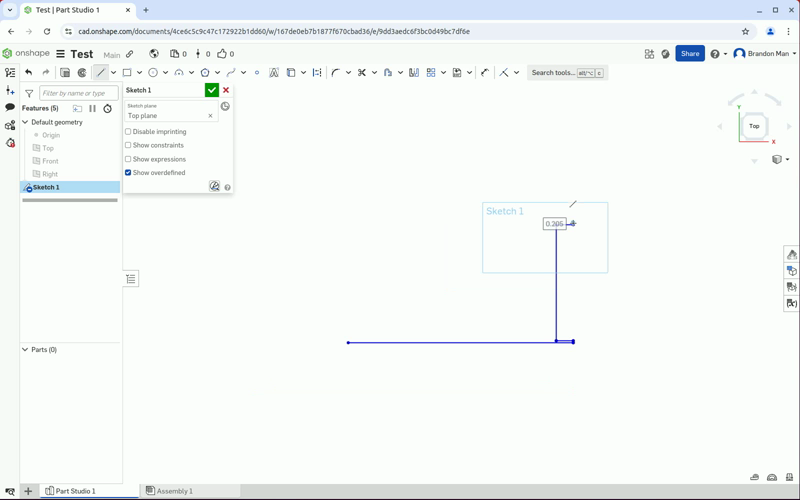
scroll(-6)
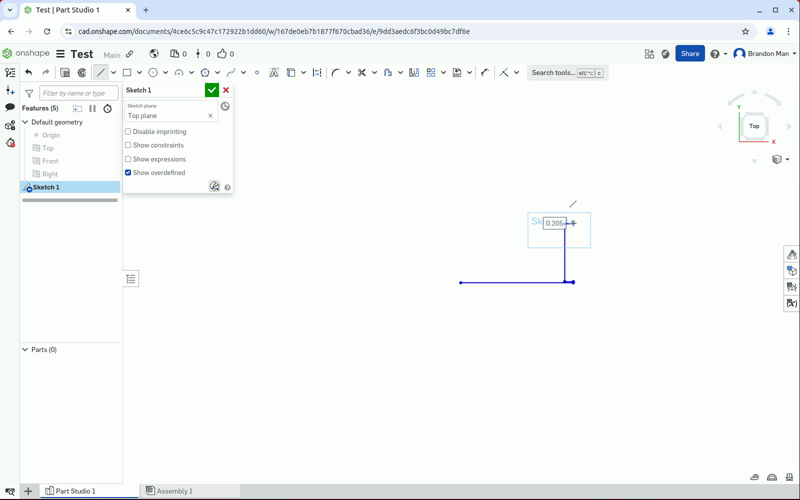
key_up(shift)
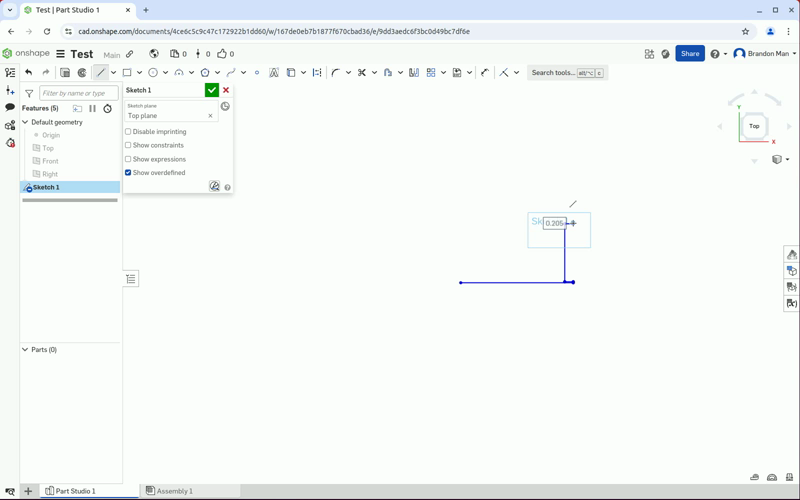
key_down(shift)
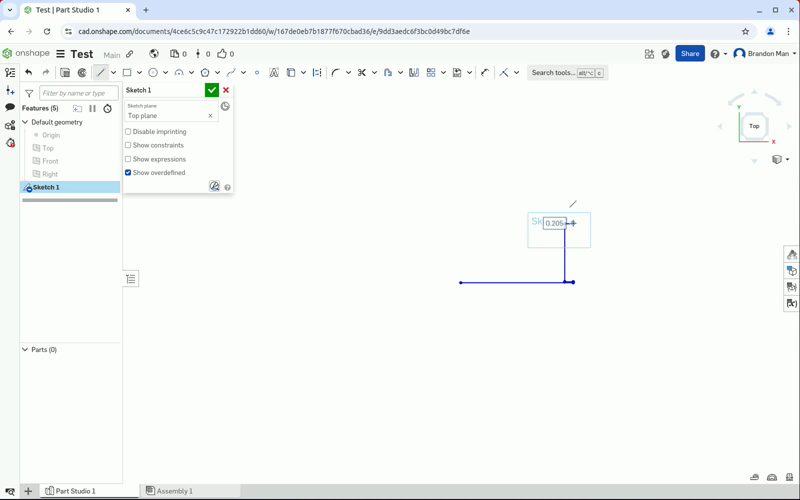
mouse_move(460, 222)
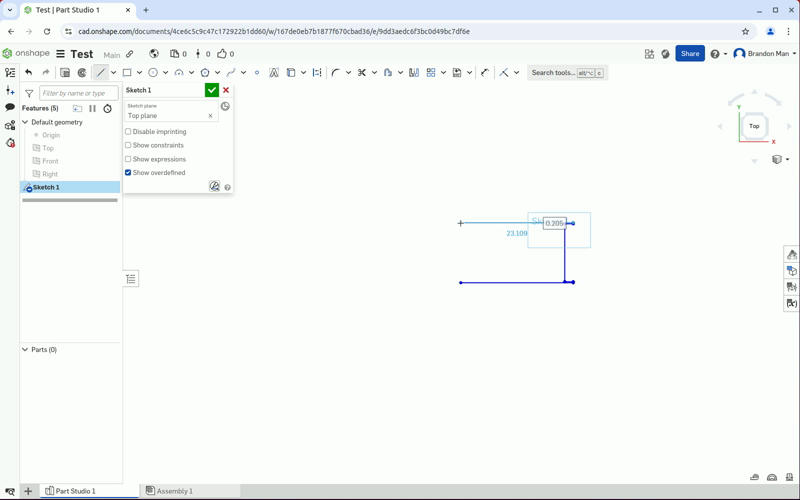
click(460, 222)
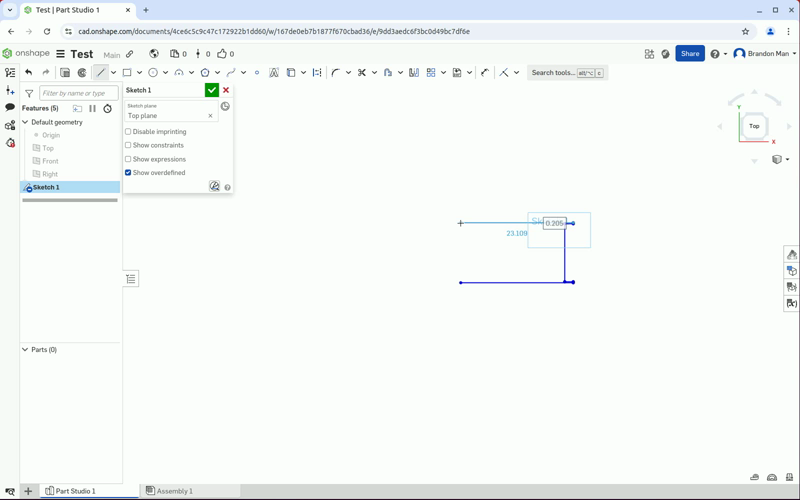
key_up(shift)
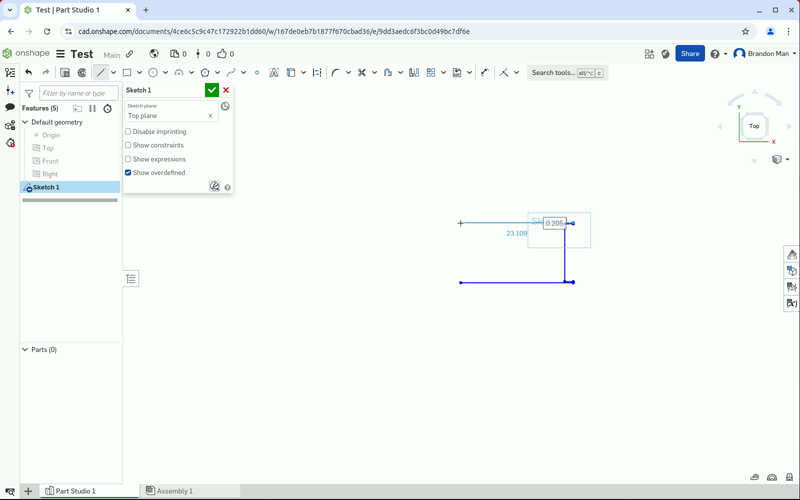
key_down(shift)
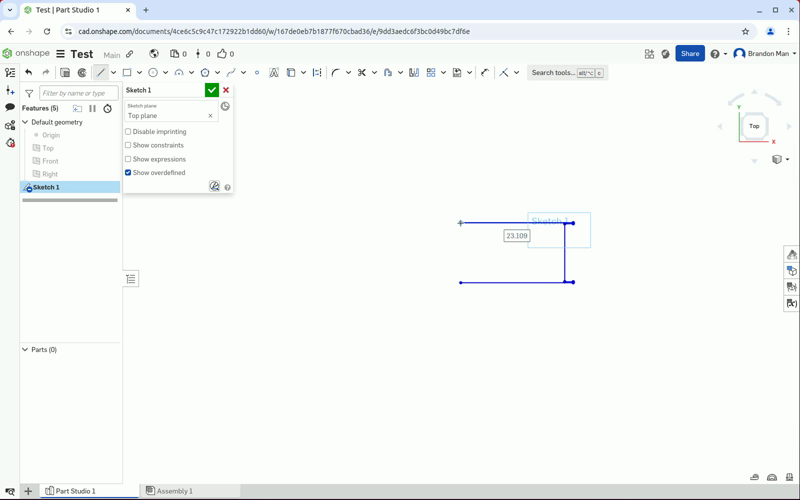
mouse_move(460, 282)
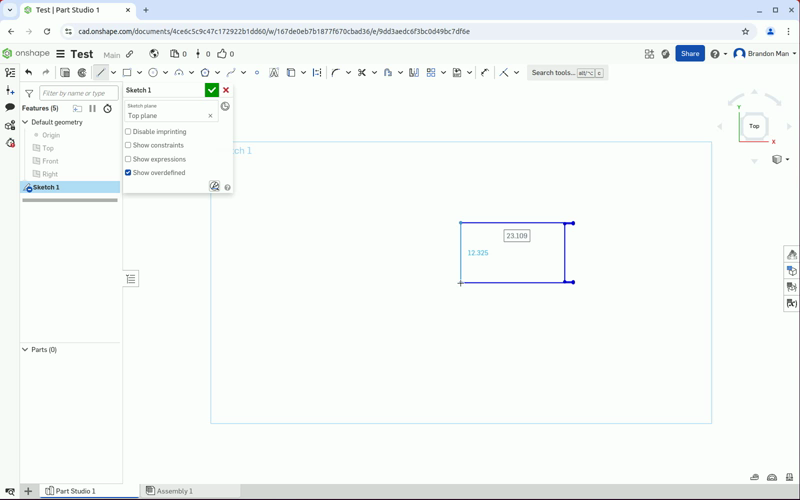
key_up(shift)
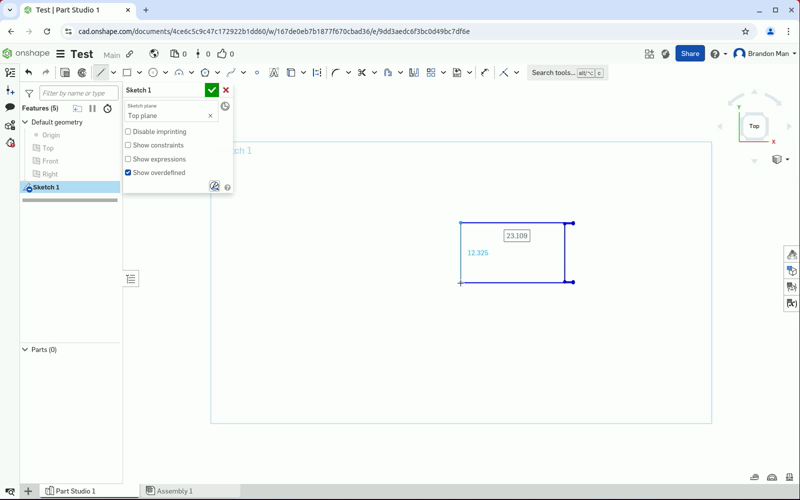
click(460, 282)
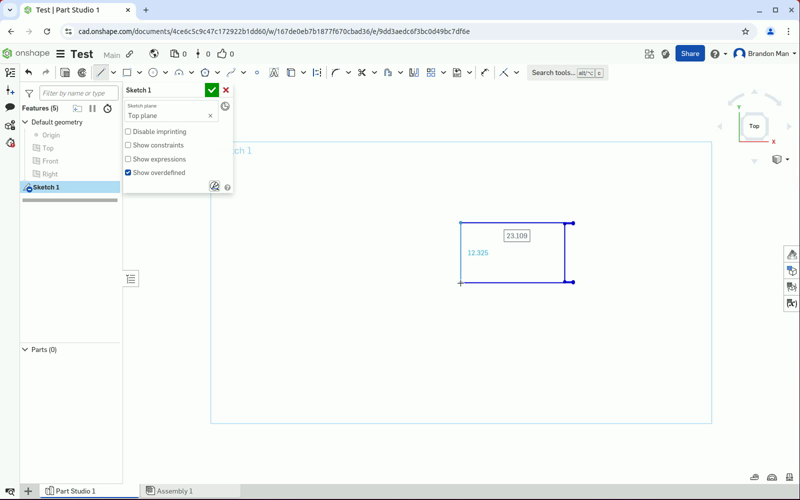
key(esc)
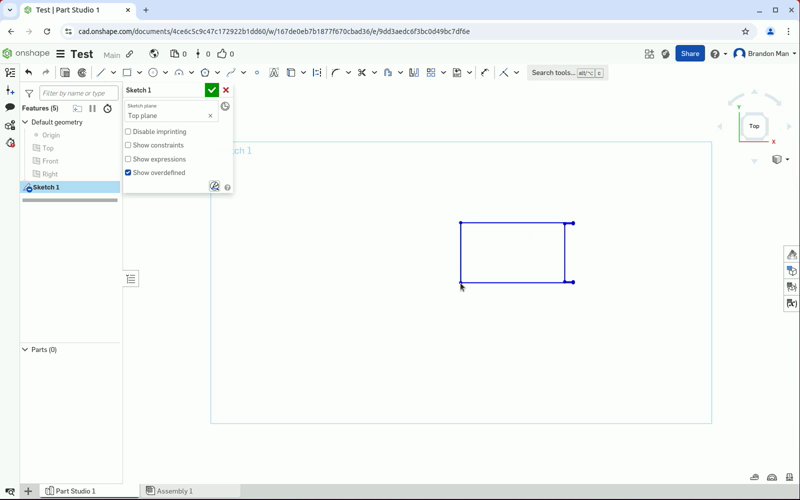
mouse_move(473, 261)
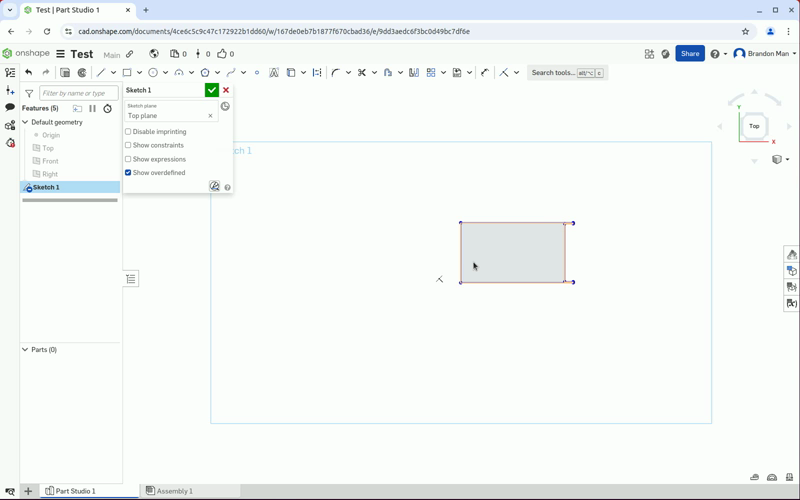
click(473, 261)
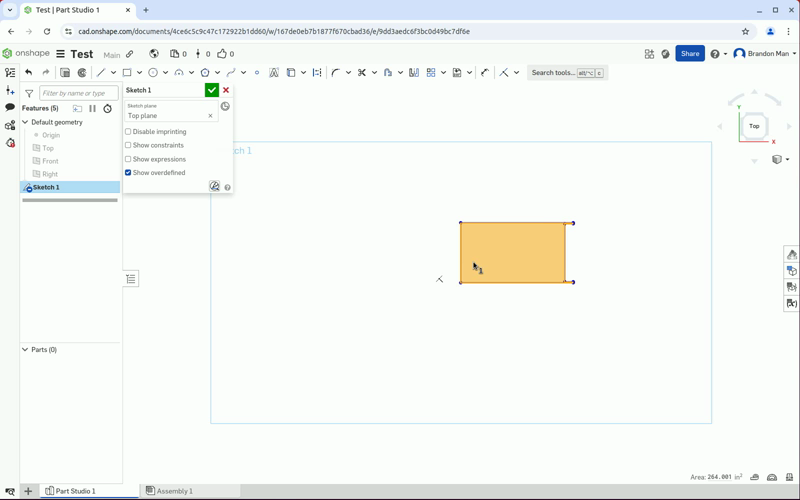
mouse_move(73, 352)
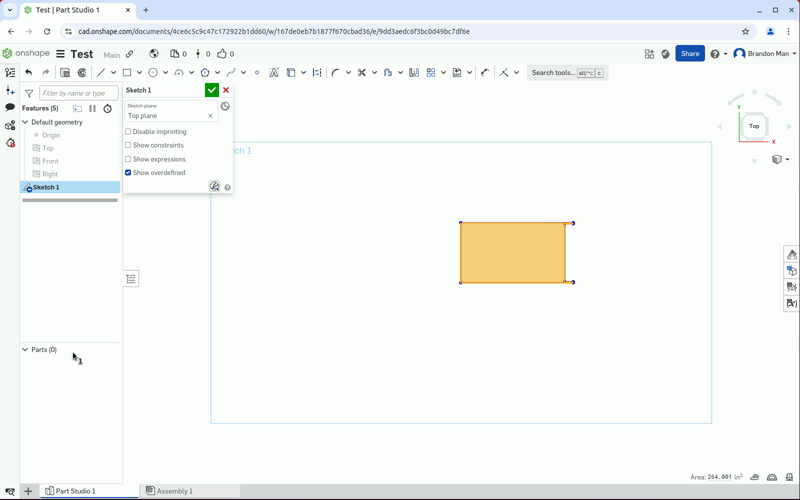
key(shift+y)
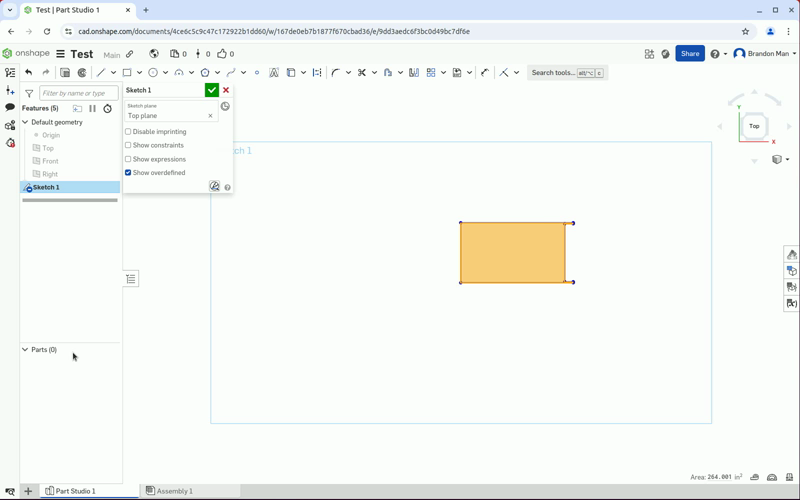
key(shift+e)
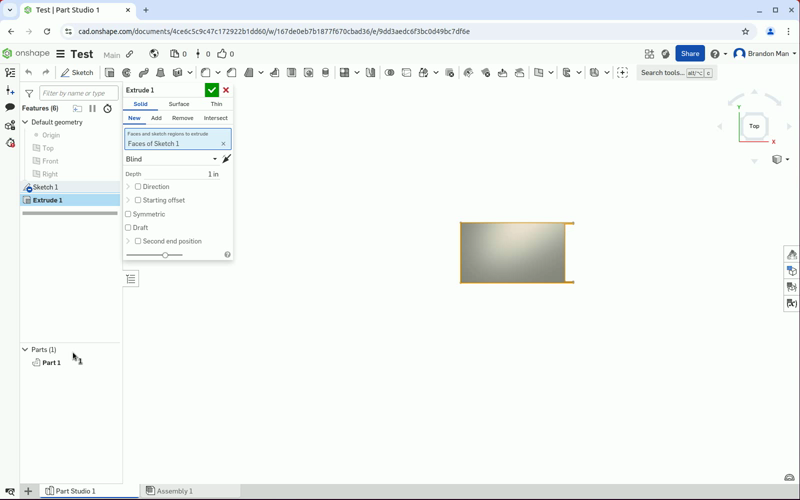
mouse_move(143, 106)
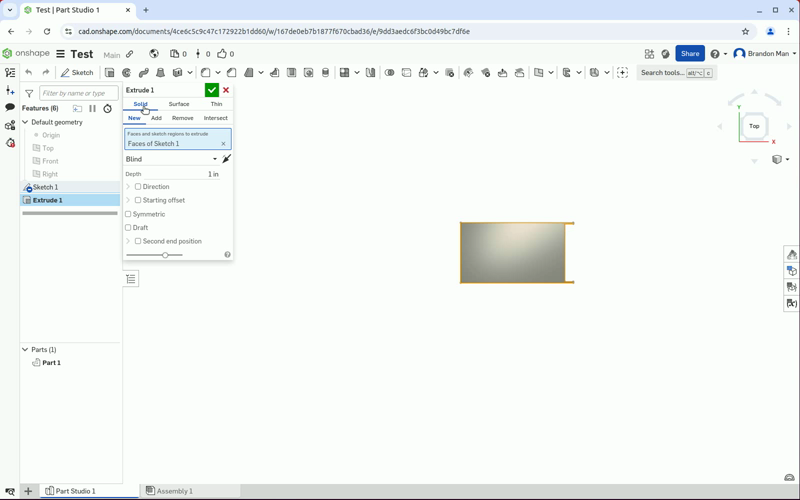
click(143, 106)
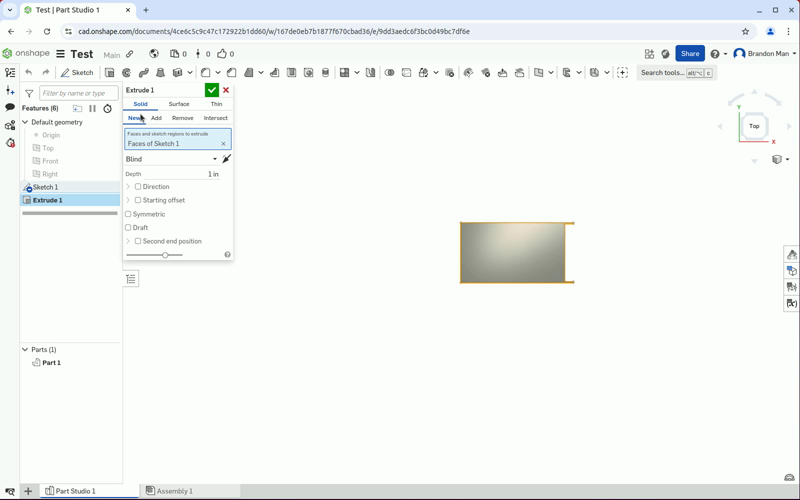
mouse_move(137, 120)
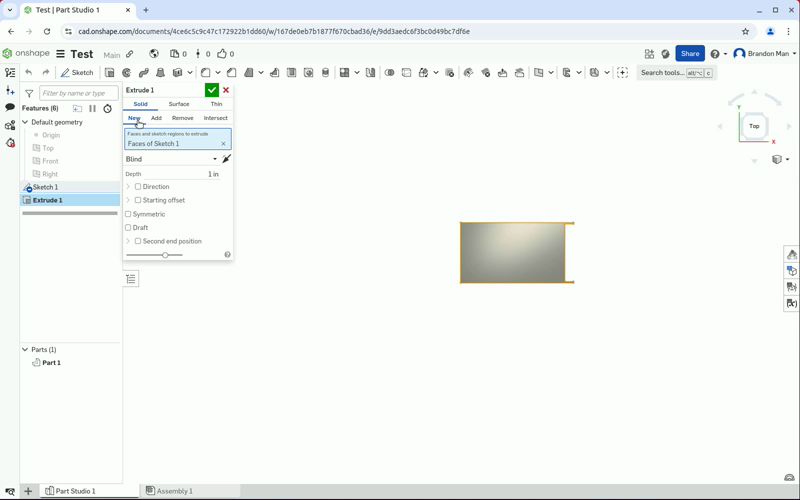
click(137, 120)
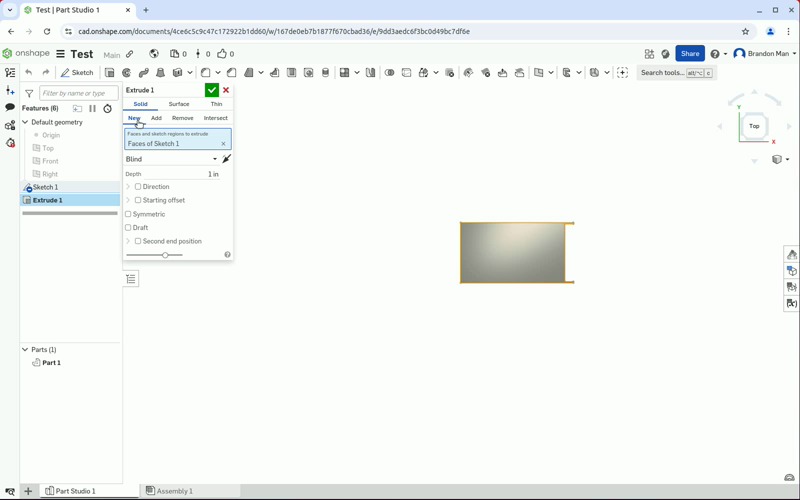
key(tab, 4)
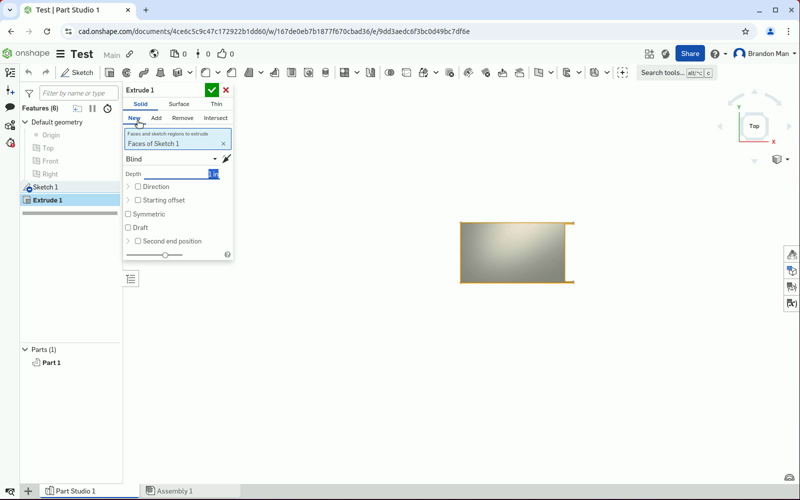
text(3.129)
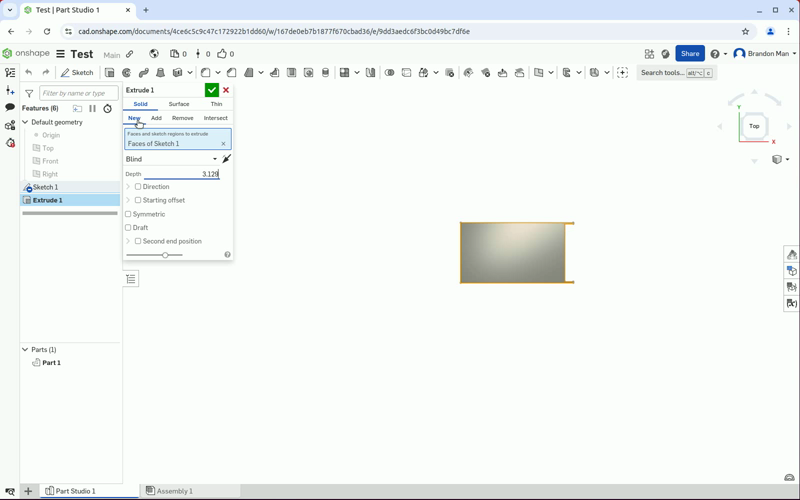
key(enter)
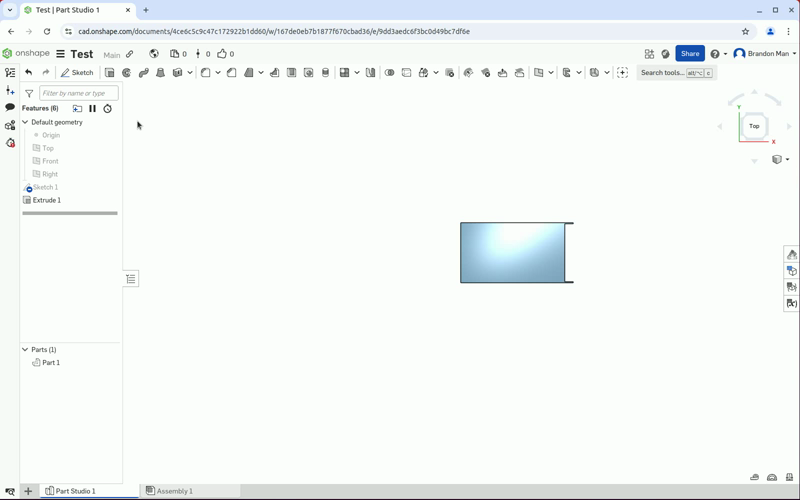
key(shift+h)
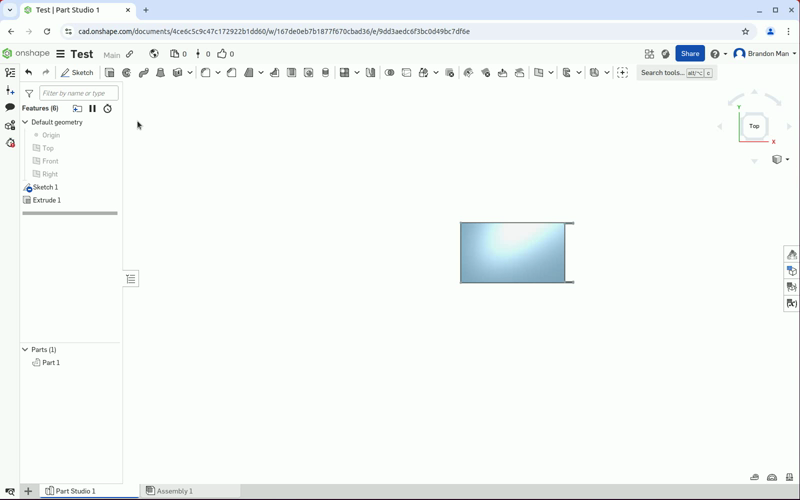
key(shift+h)
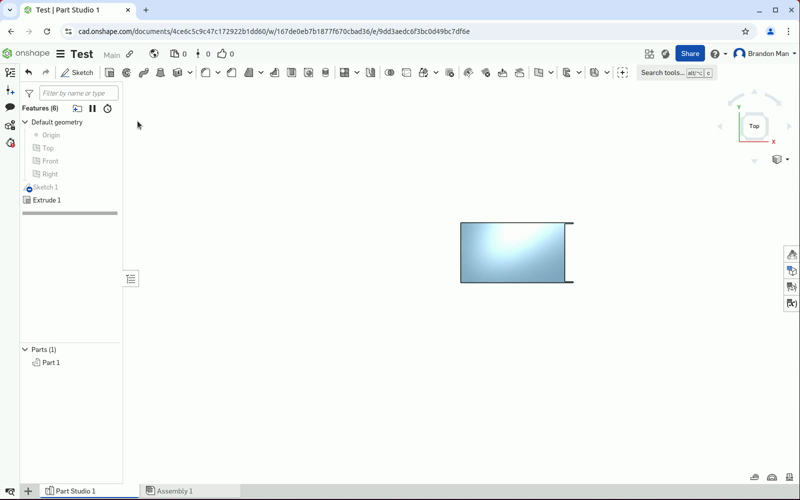
mouse_move(73, 189)
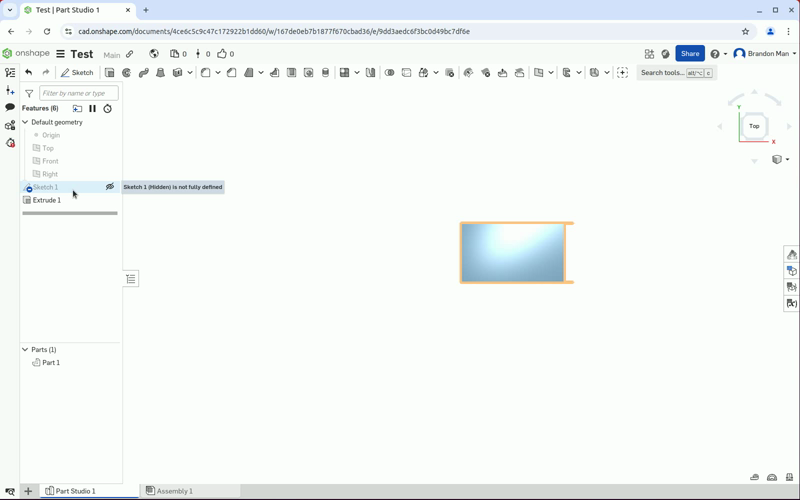
click(73, 189)
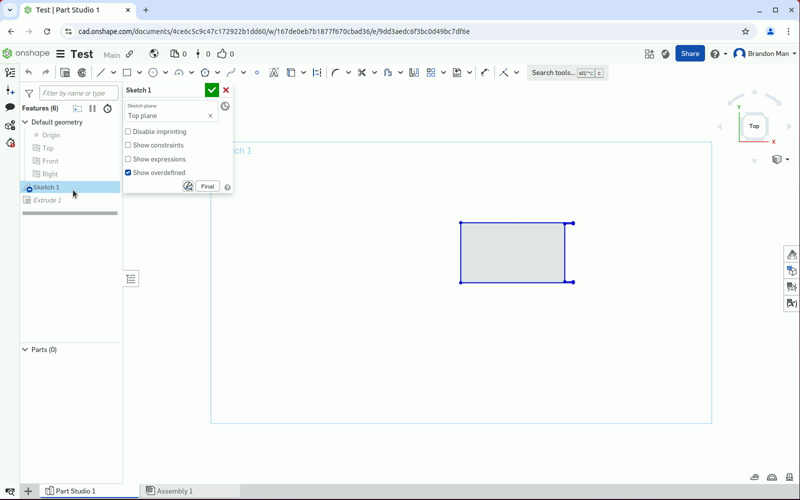
mouse_move(229, 92)
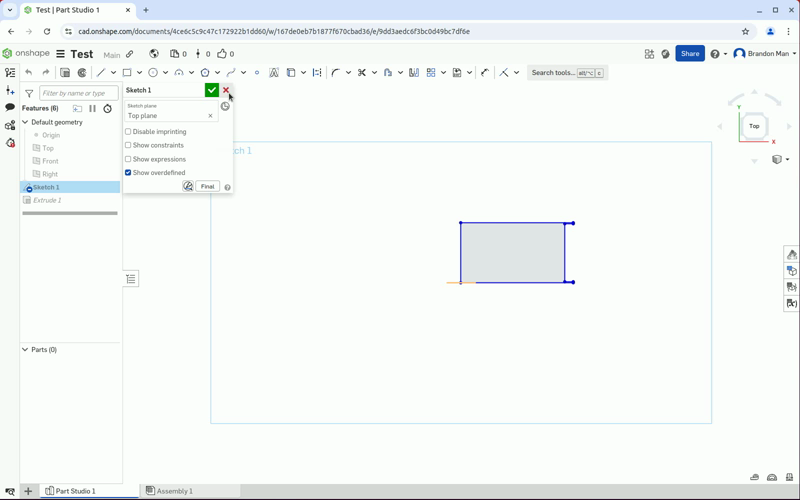
click(229, 92)
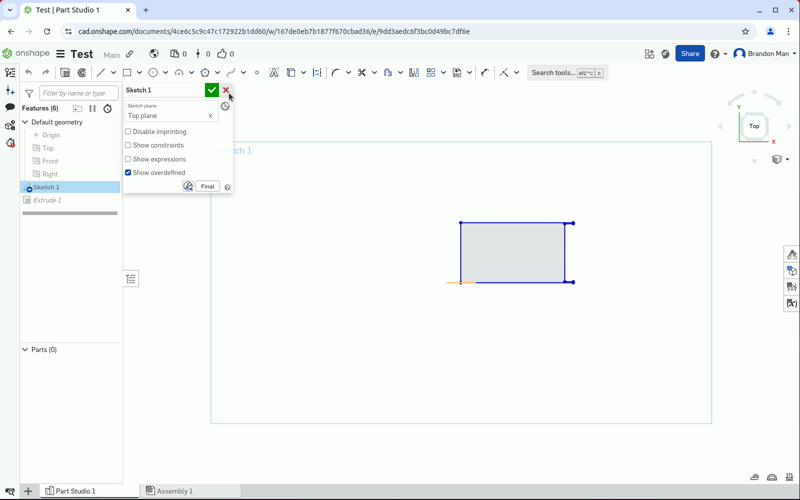
key(shift+s)
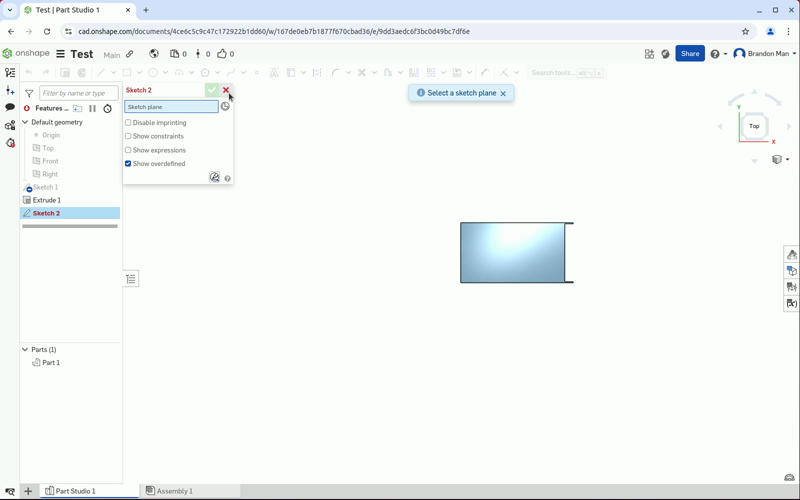
mouse_move(73, 150)
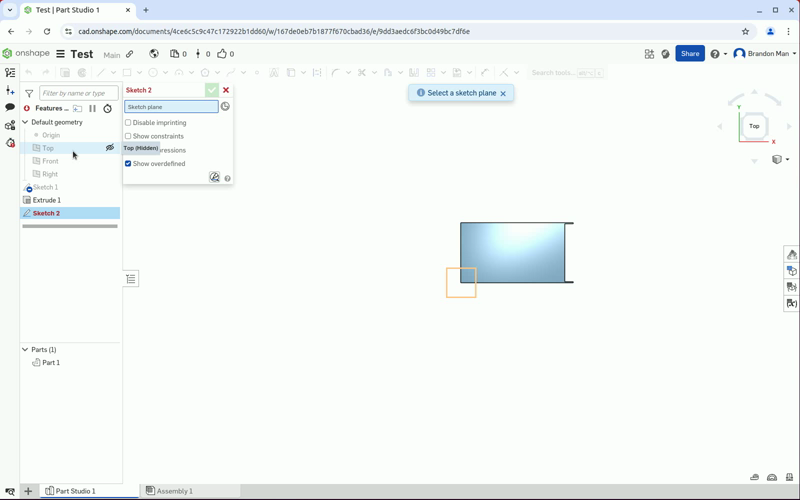
click(73, 150)
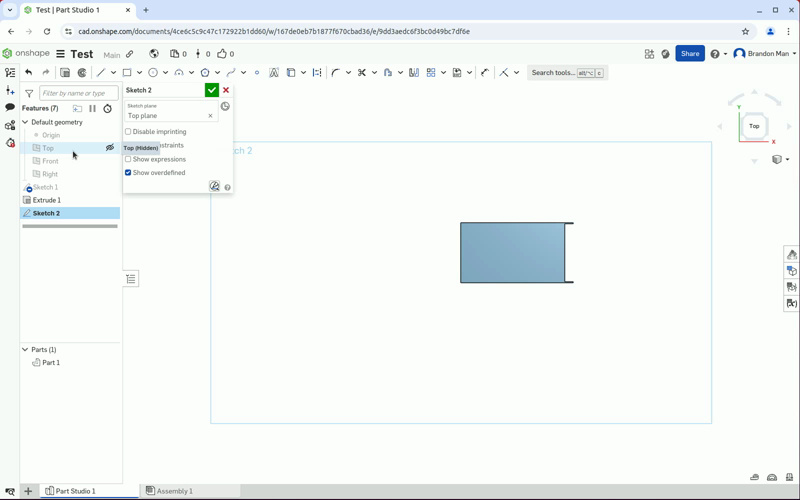
mouse_move(73, 352)
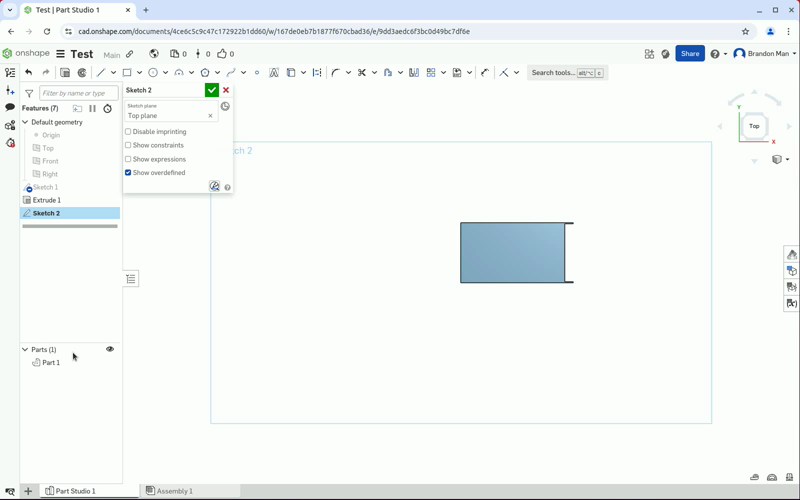
key(y)
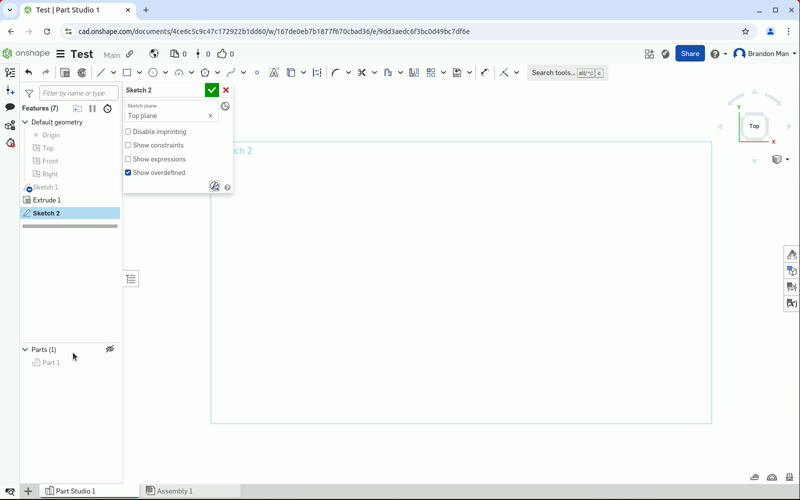
key(l)
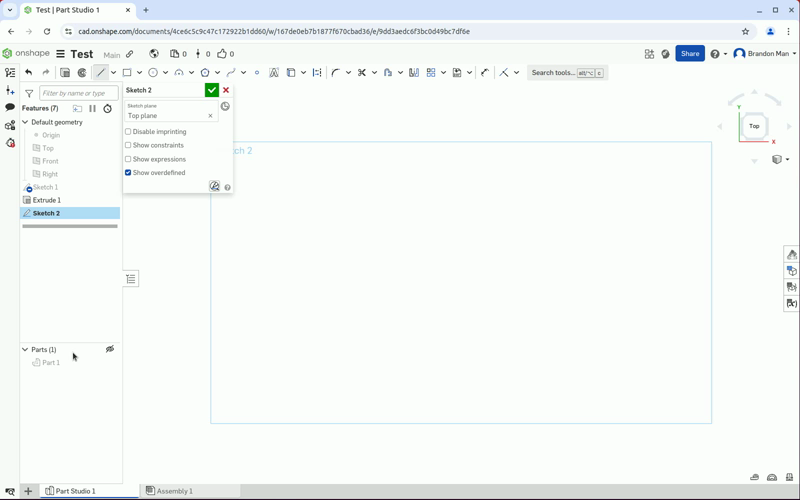
key_down(shift)
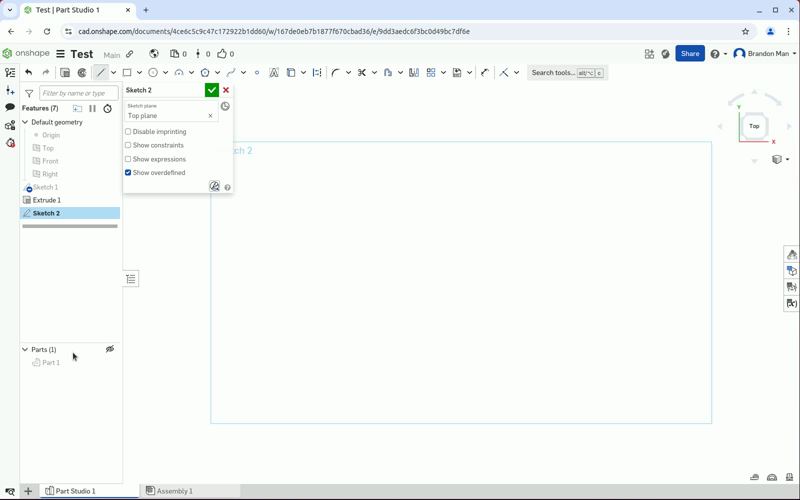
mouse_move(564, 281)
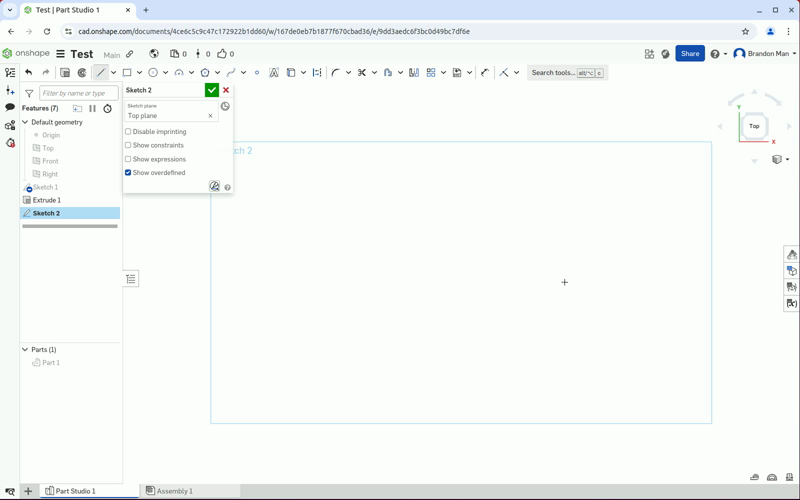
click(564, 281)
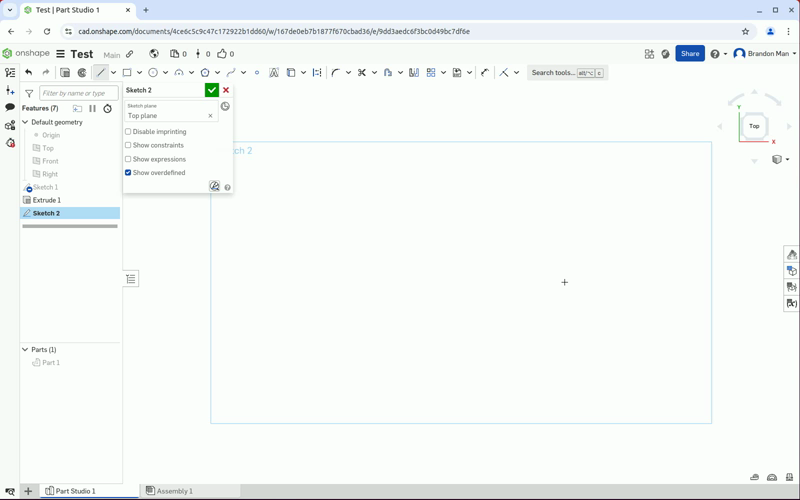
key_up(shift)
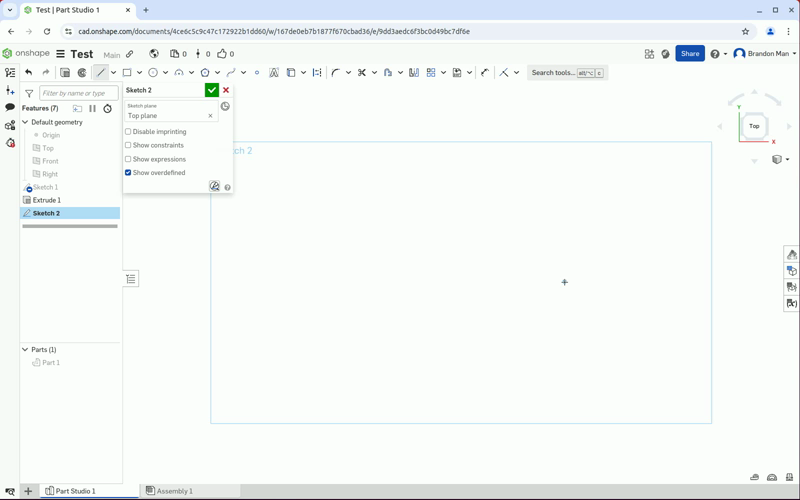
key_down(shift)
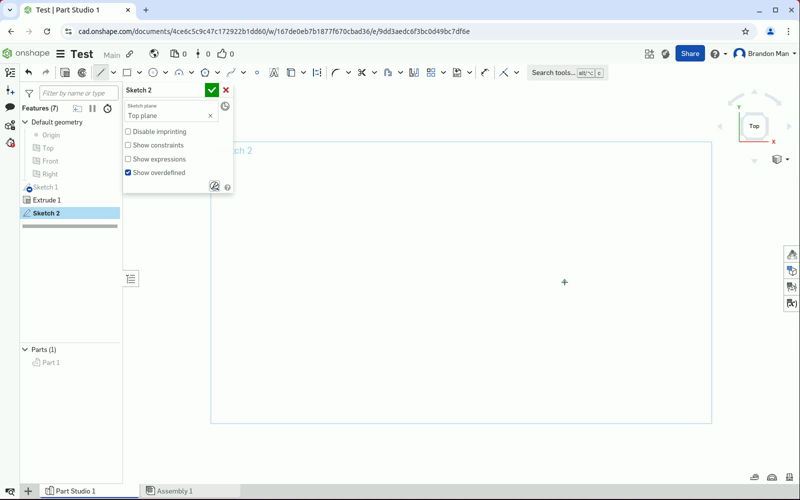
mouse_move(589, 281)
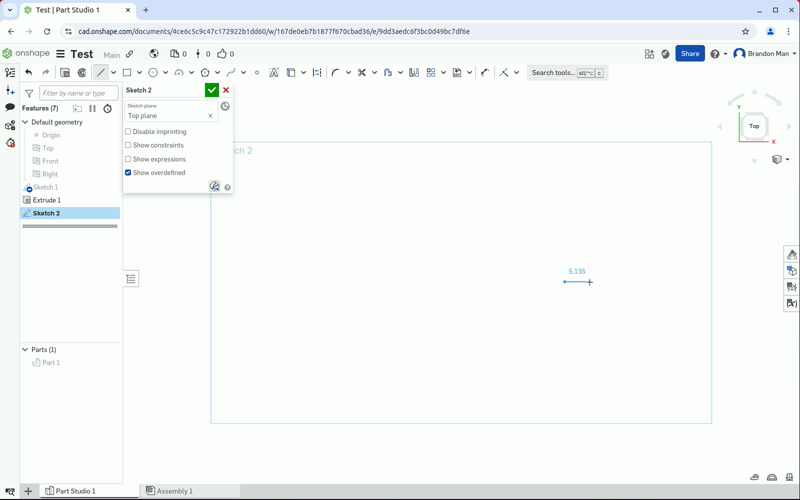
mouse_move(573, 281)
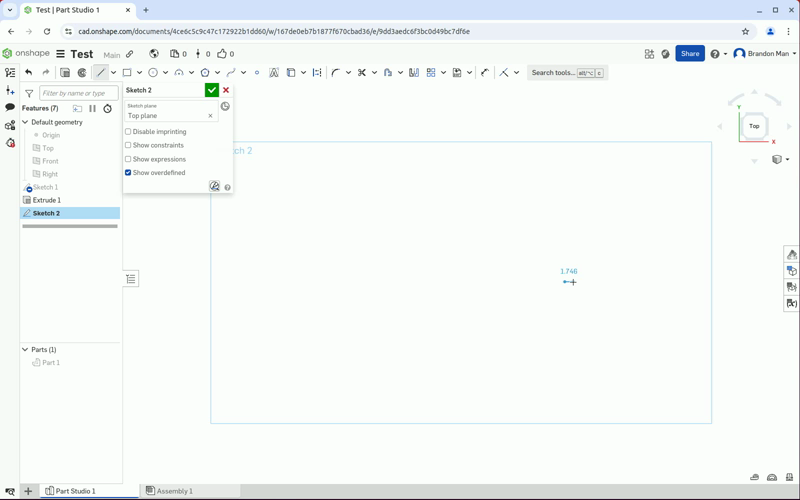
click(573, 281)
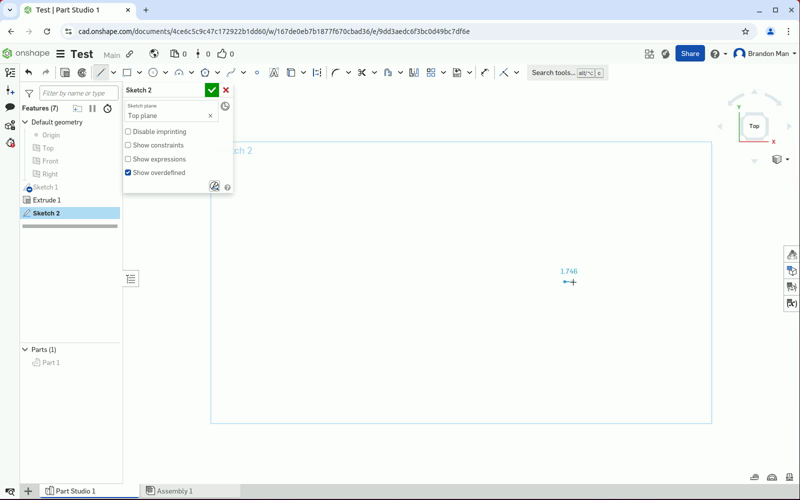
key_up(shift)
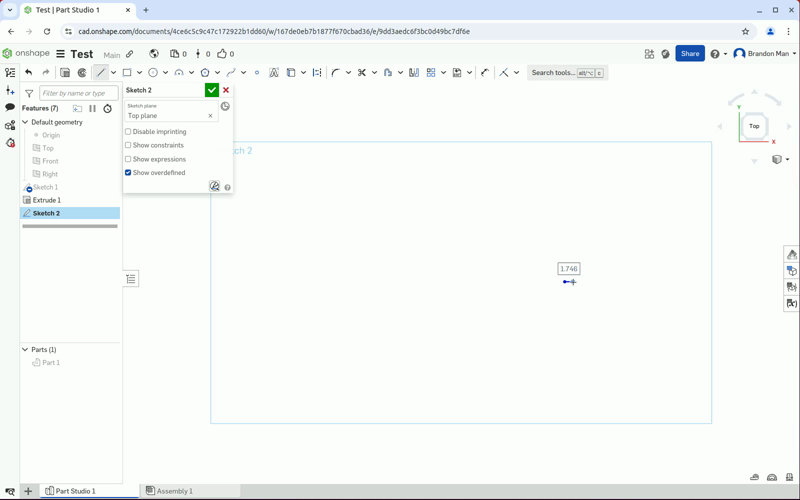
key_down(shift)
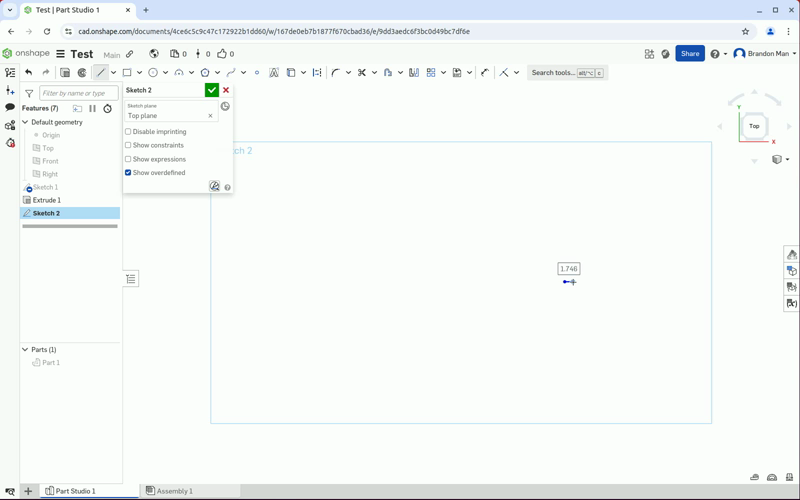
mouse_move(589, 281)
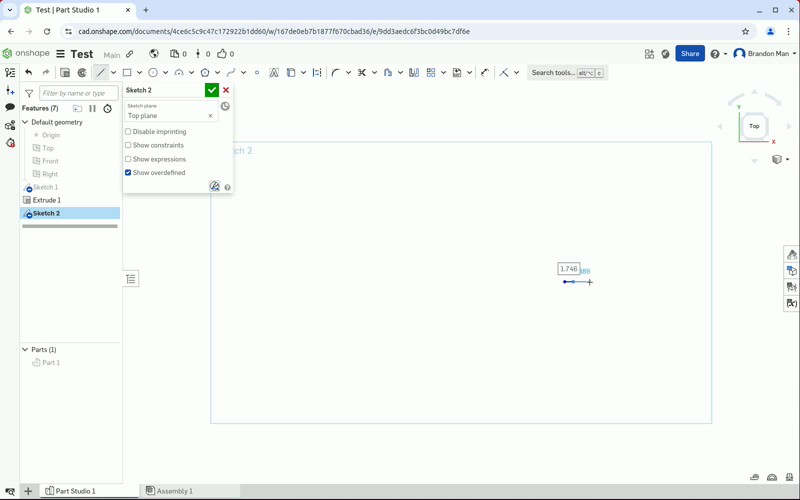
mouse_move(573, 222)
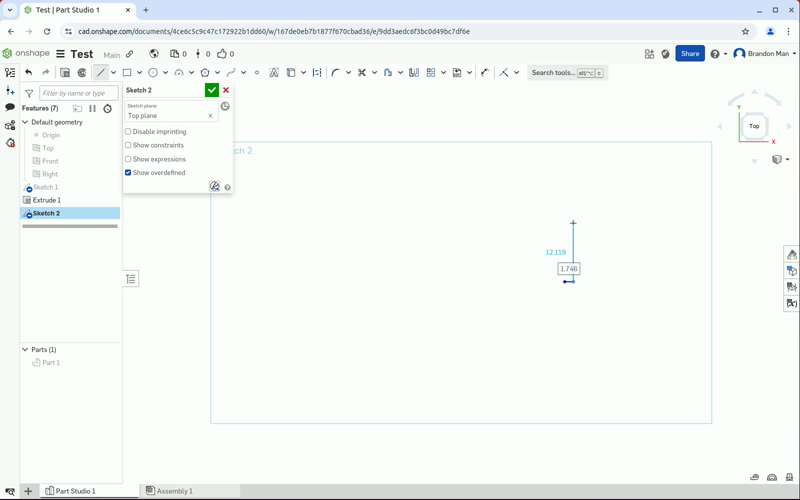
click(573, 222)
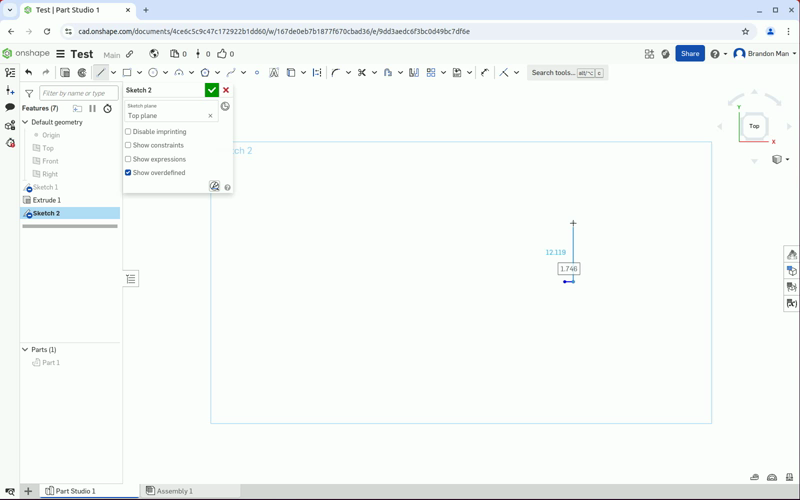
key_up(shift)
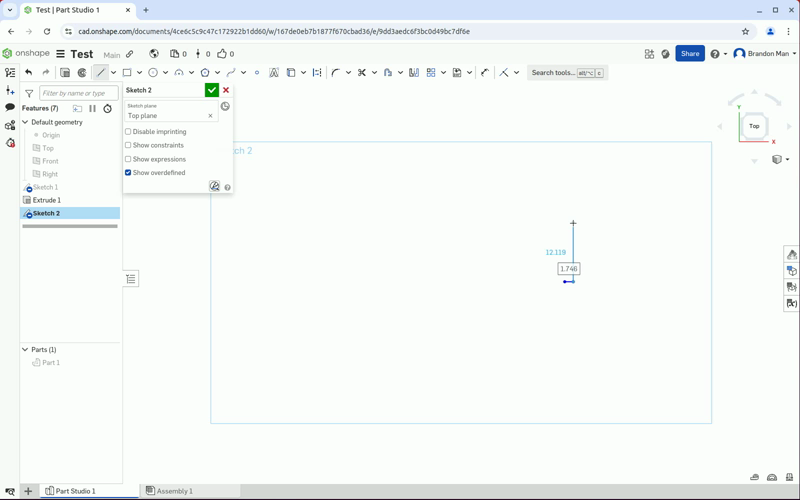
key_down(shift)
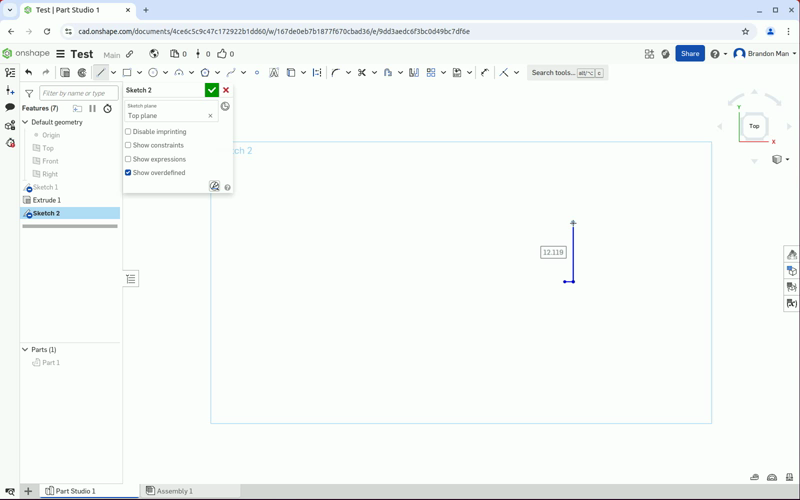
mouse_move(589, 222)
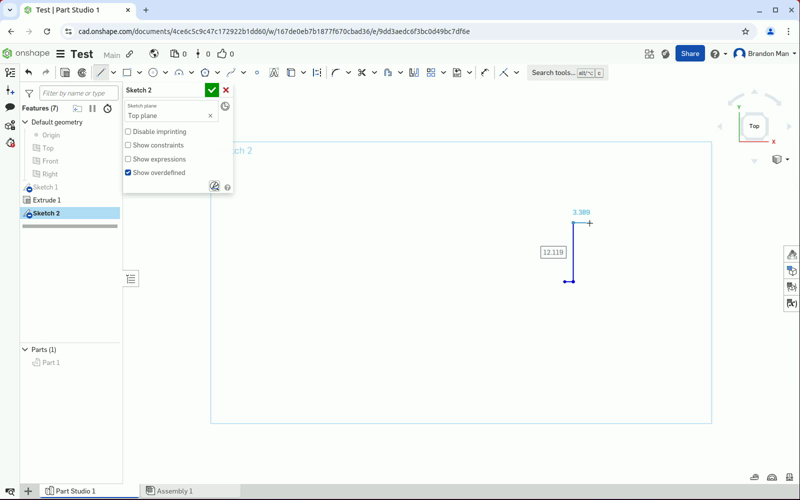
mouse_move(564, 222)
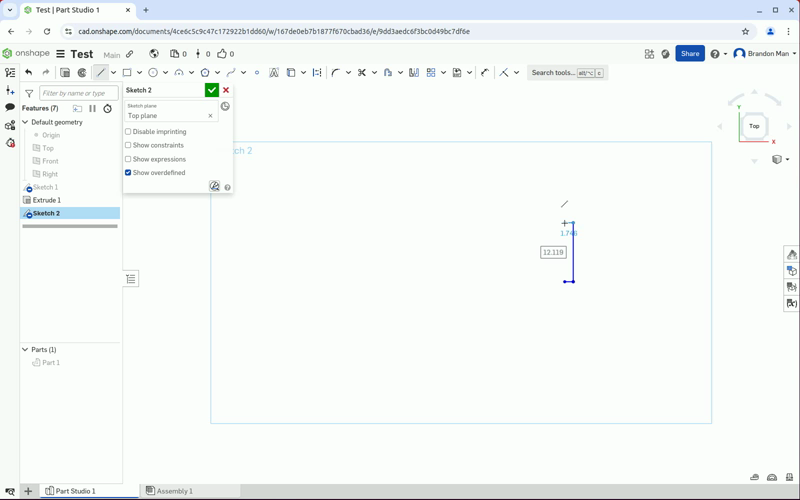
click(564, 222)
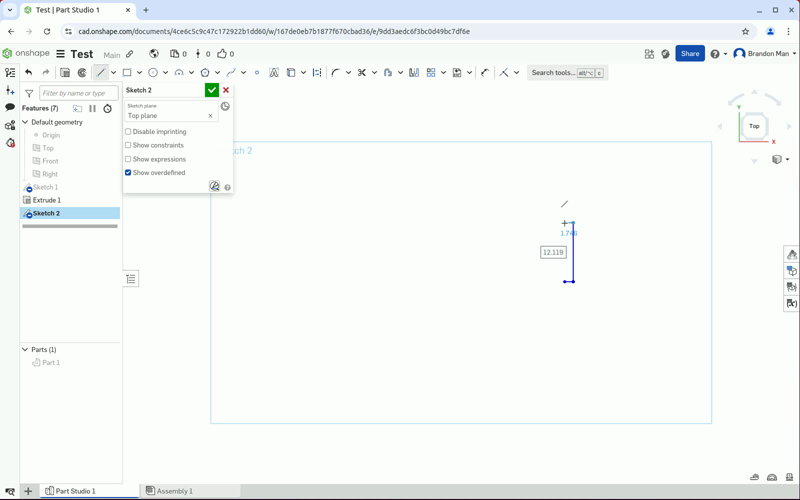
key_up(shift)
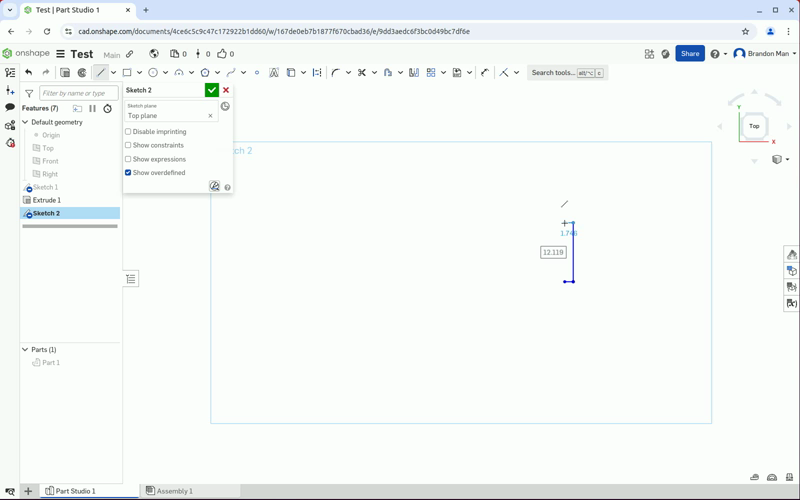
mouse_move(589, 222)
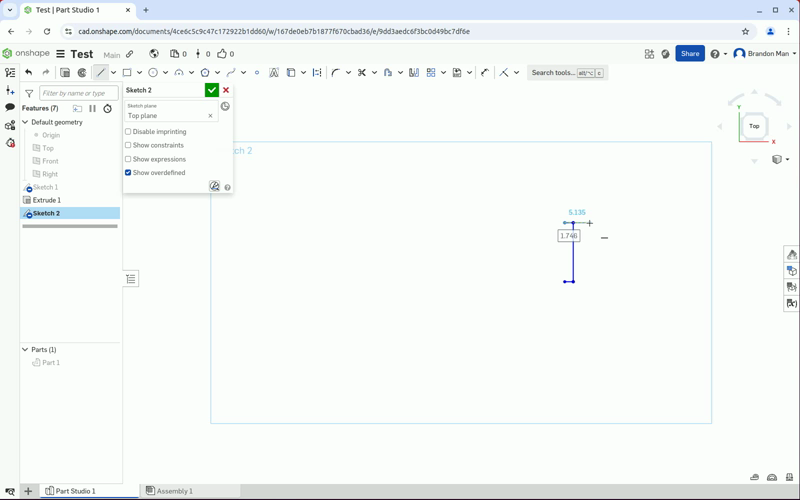
key_down(shift)
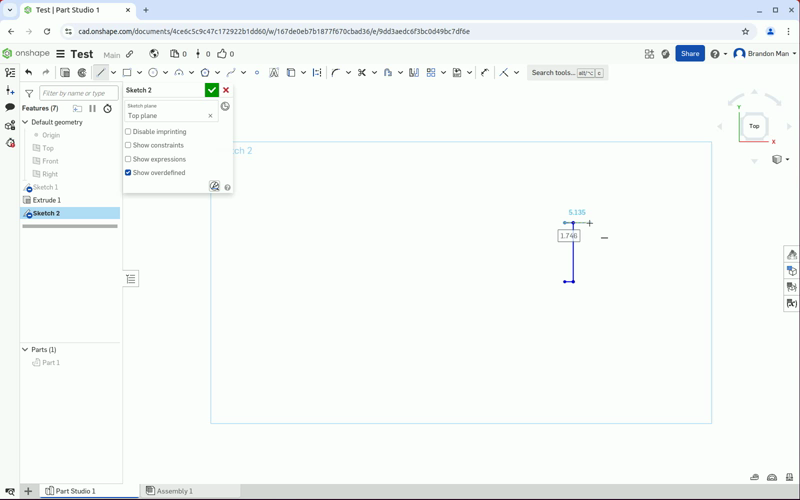
mouse_move(564, 281)
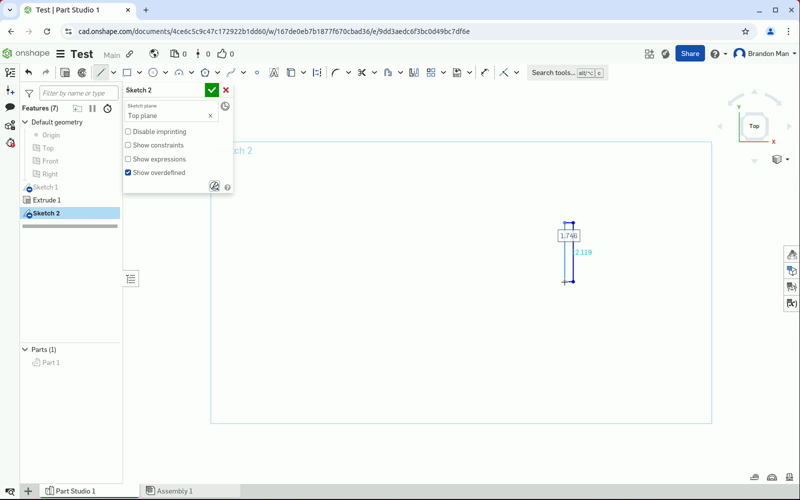
key_up(shift)
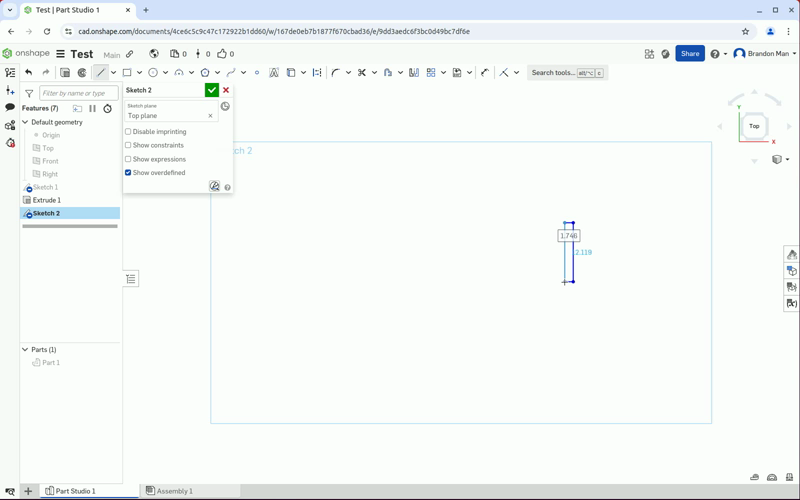
click(564, 281)
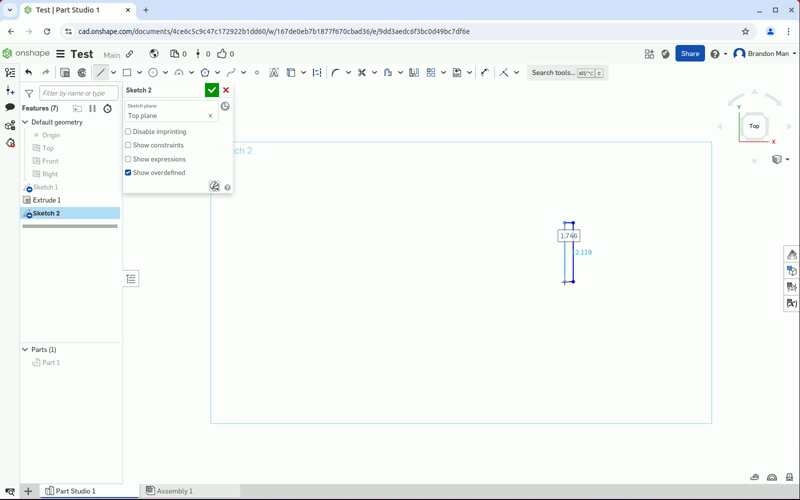
key(esc)
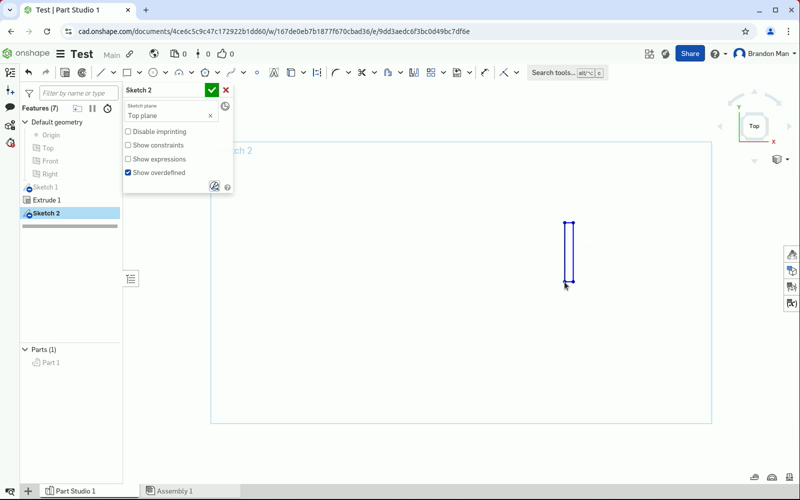
mouse_move(567, 234)
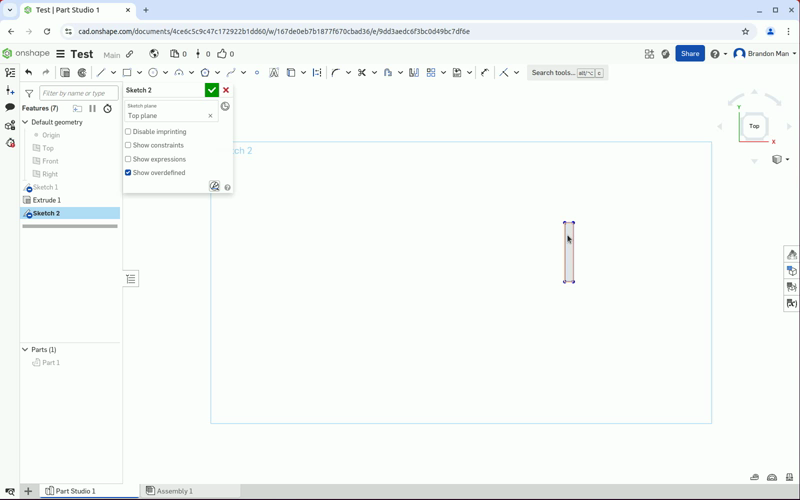
scroll(6)
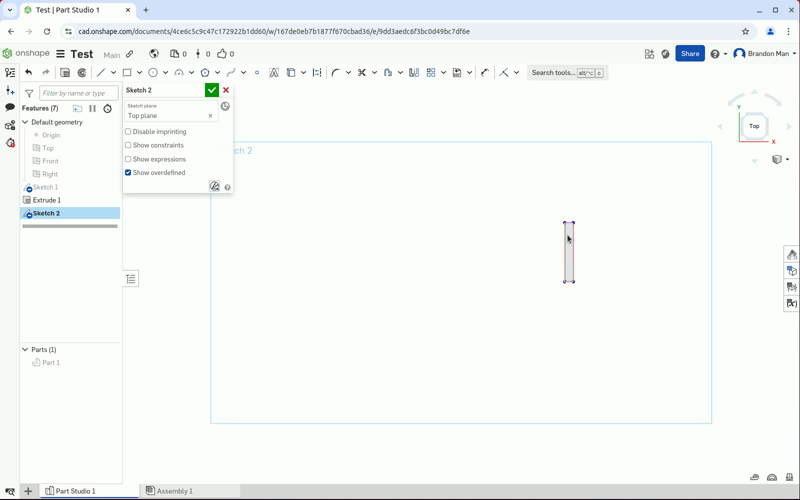
scroll(6)
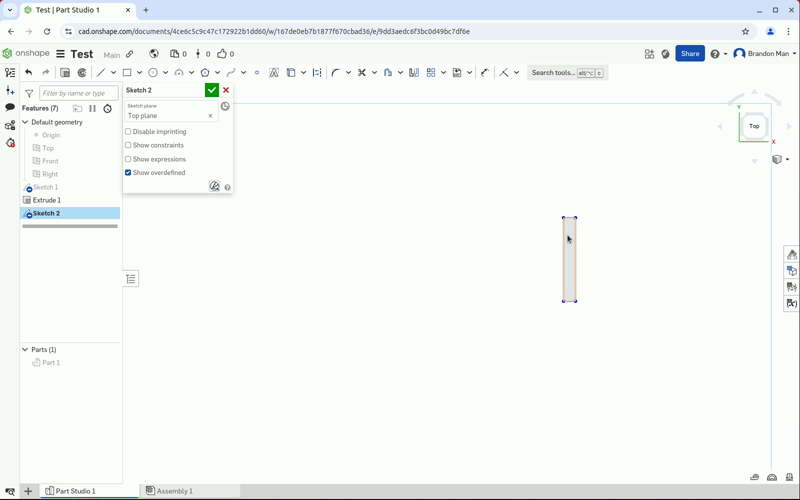
scroll(6)
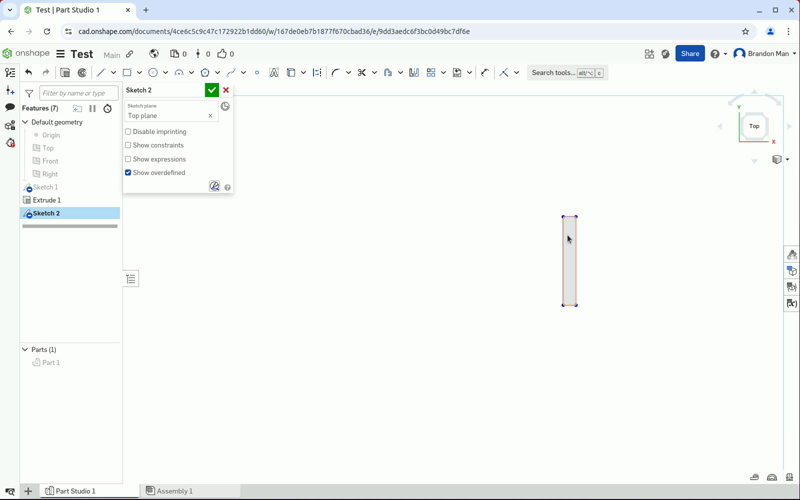
scroll(6)
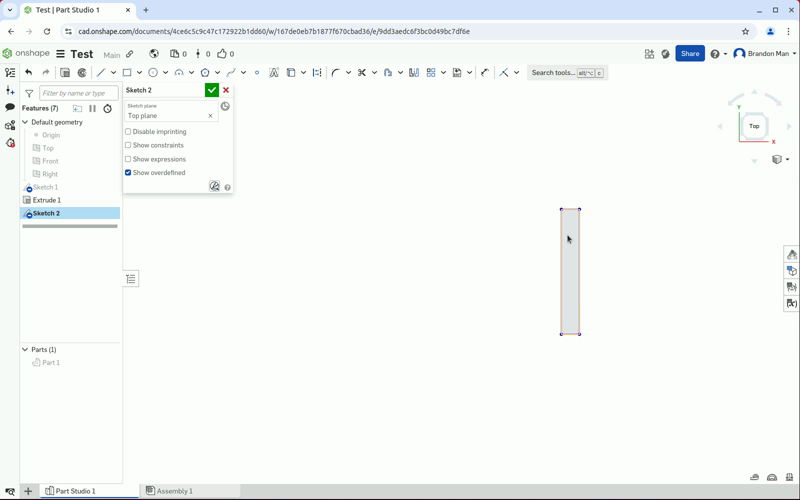
scroll(6)
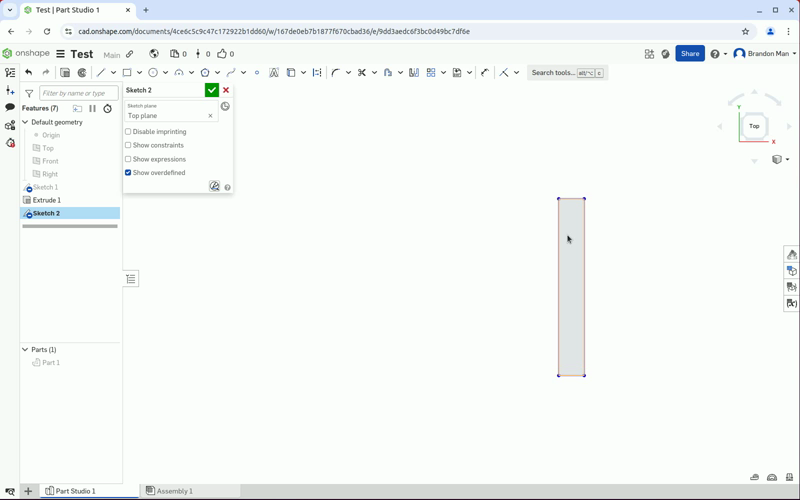
scroll(6)
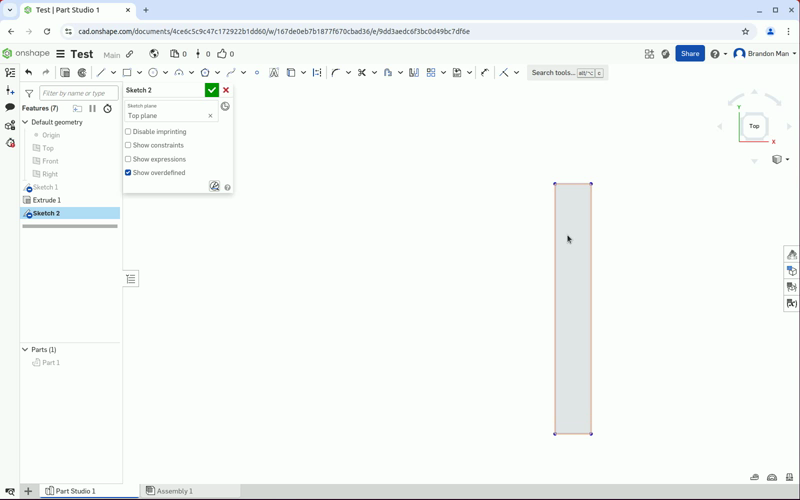
scroll(6)
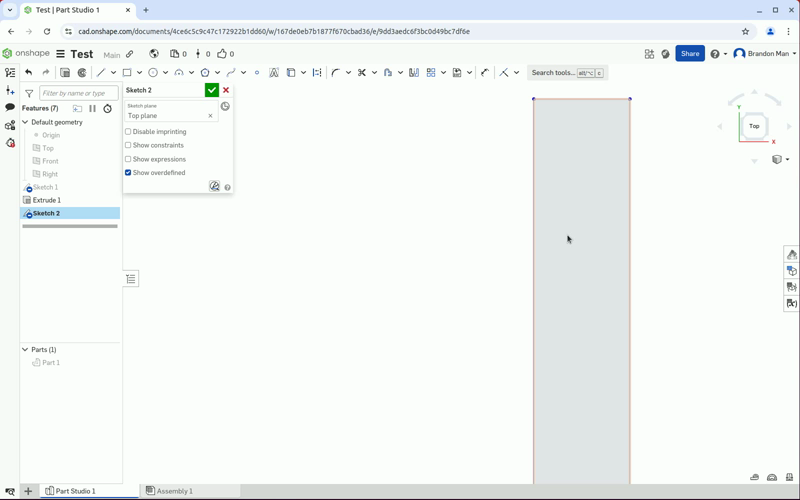
click(567, 234)
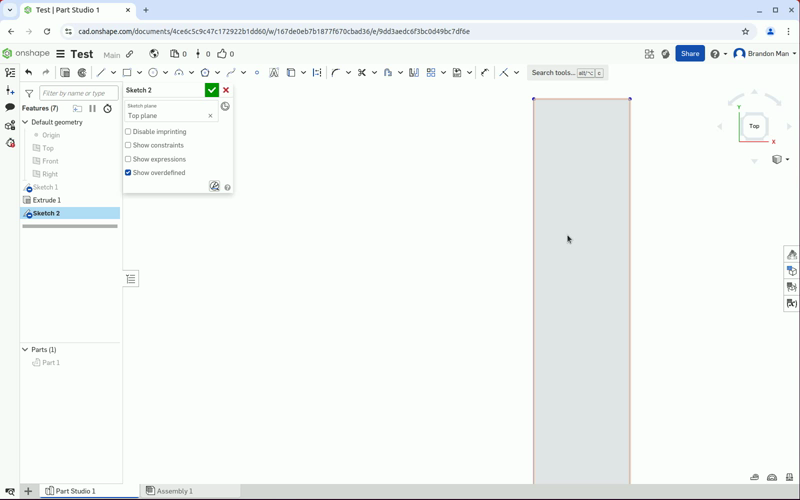
scroll(-6)
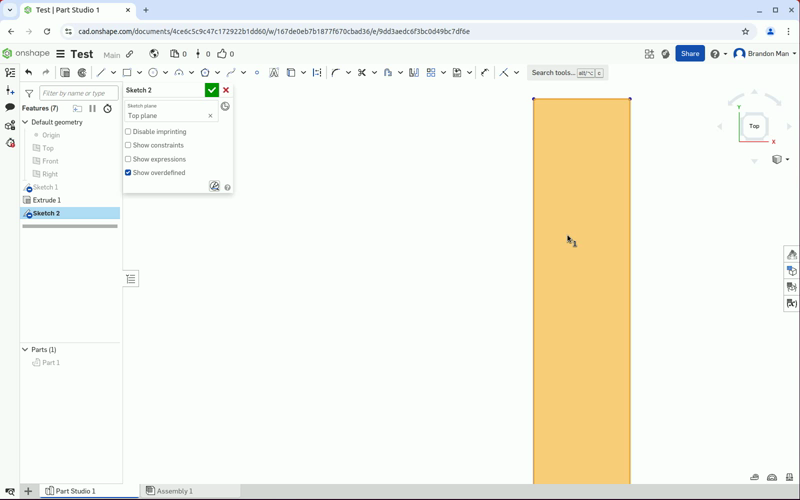
scroll(-6)
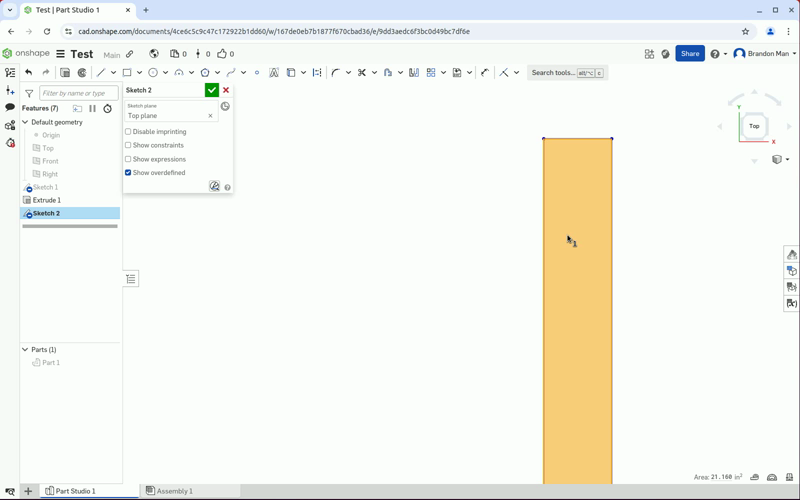
scroll(-6)
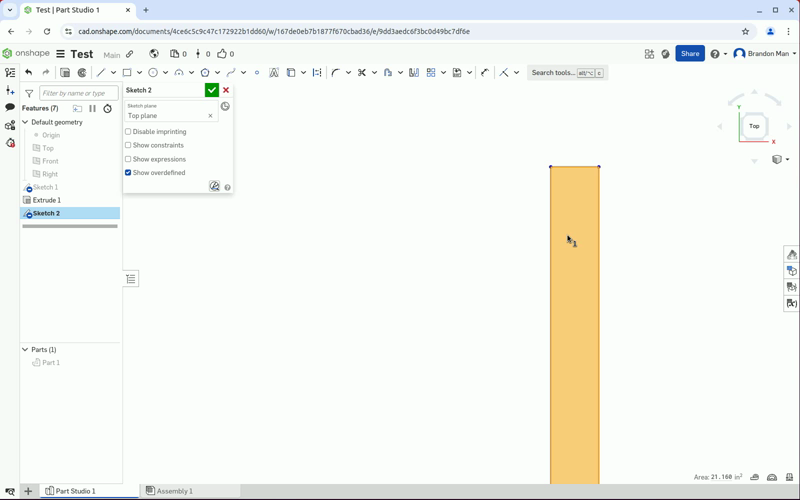
scroll(-6)
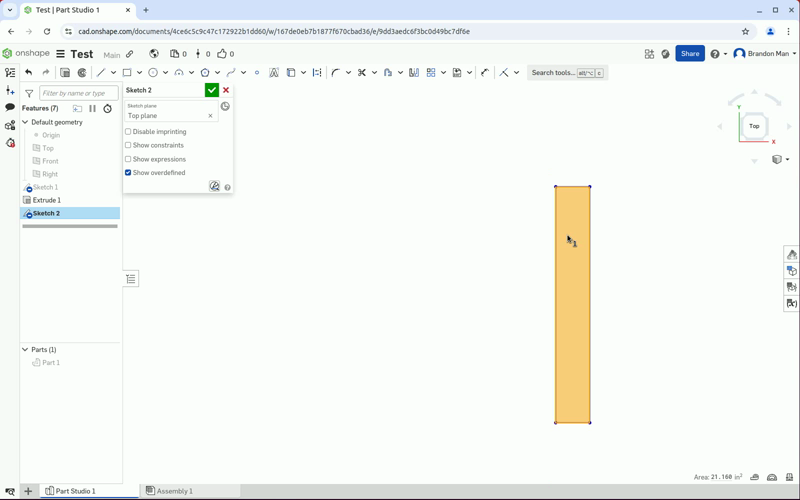
scroll(-6)
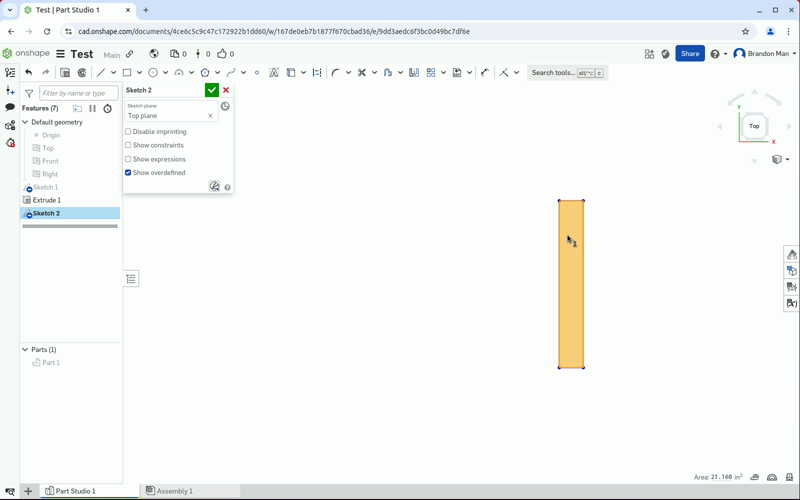
scroll(-6)
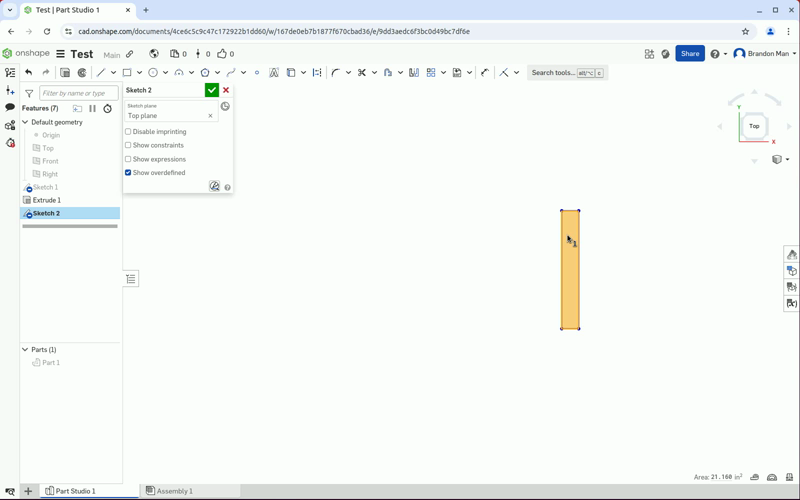
scroll(-6)
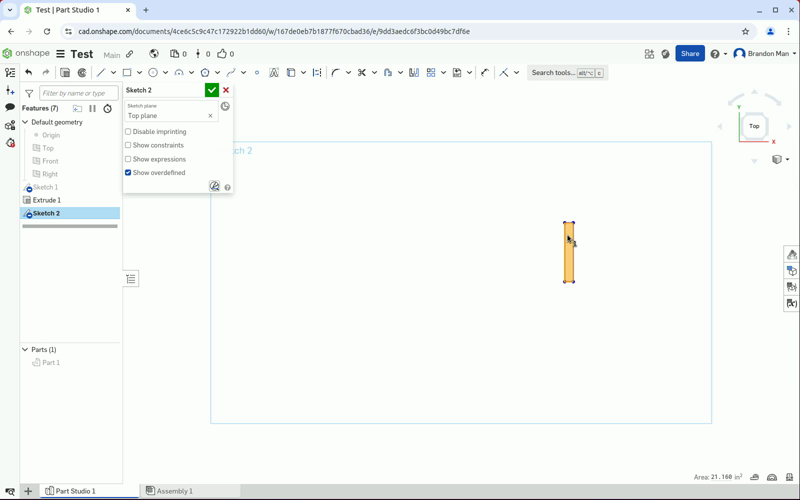
mouse_move(73, 352)
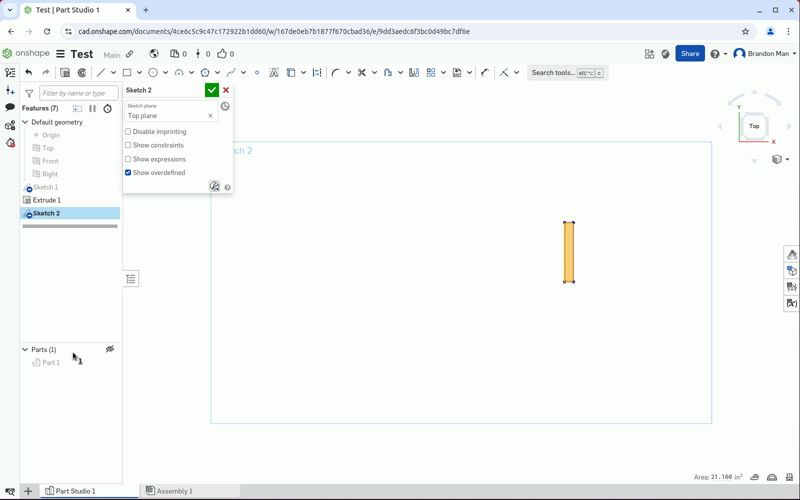
key(shift+y)
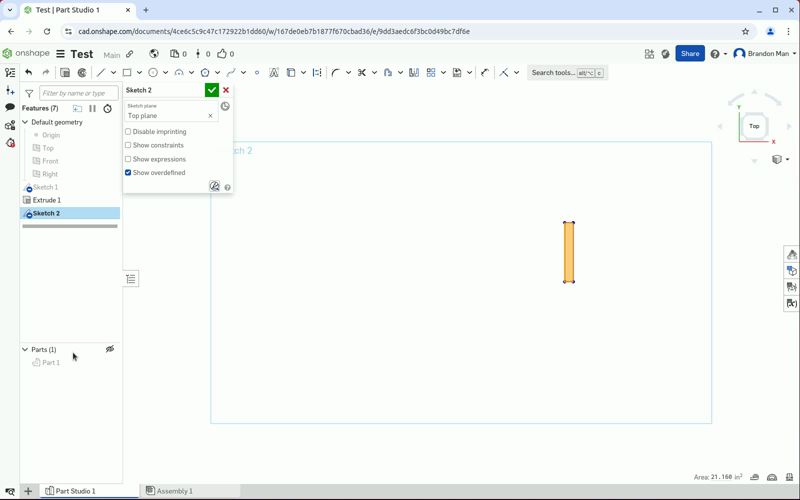
key(shift+e)
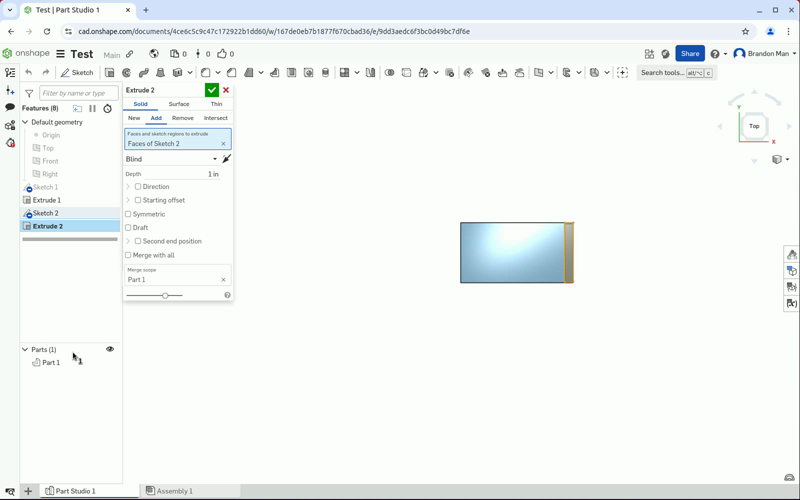
mouse_move(143, 106)
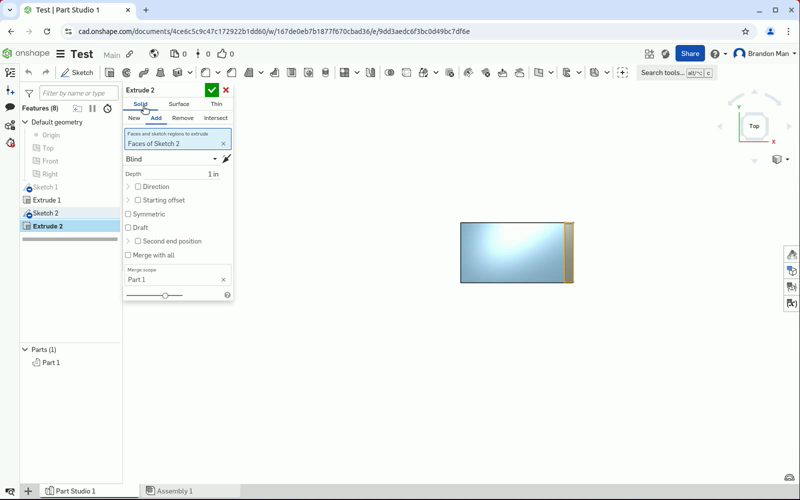
click(143, 106)
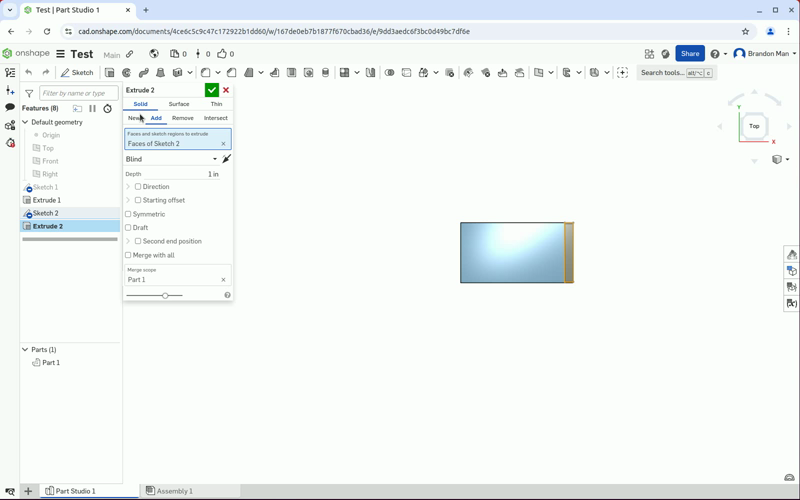
mouse_move(137, 120)
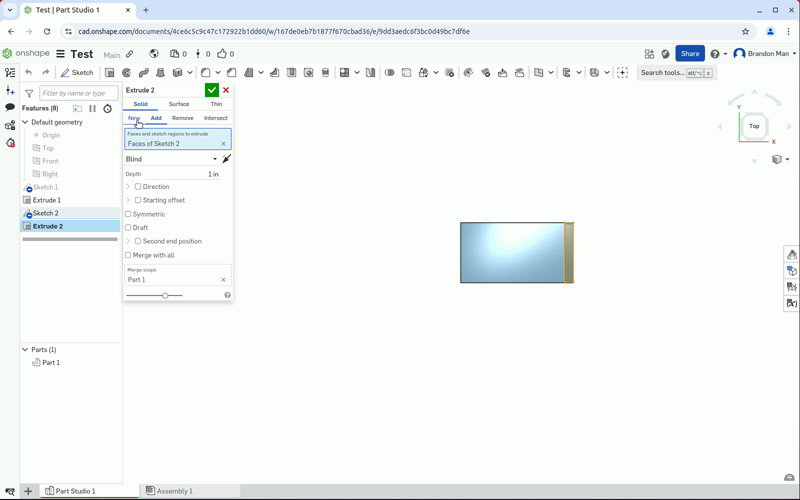
click(137, 120)
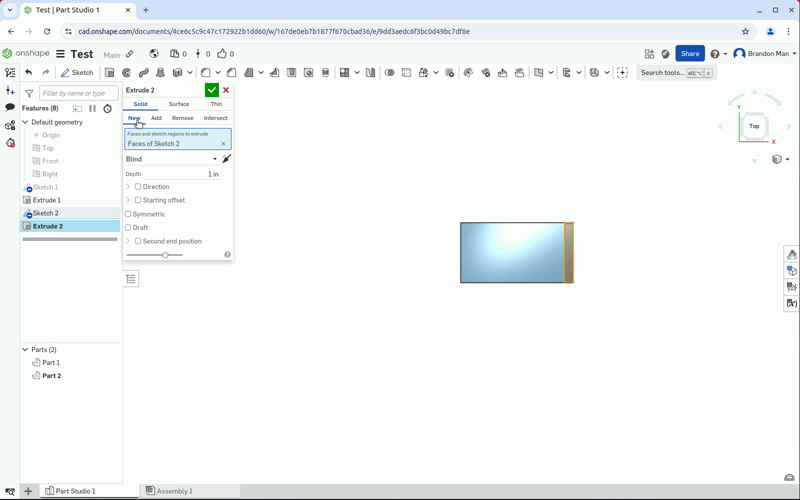
key(tab, 4)
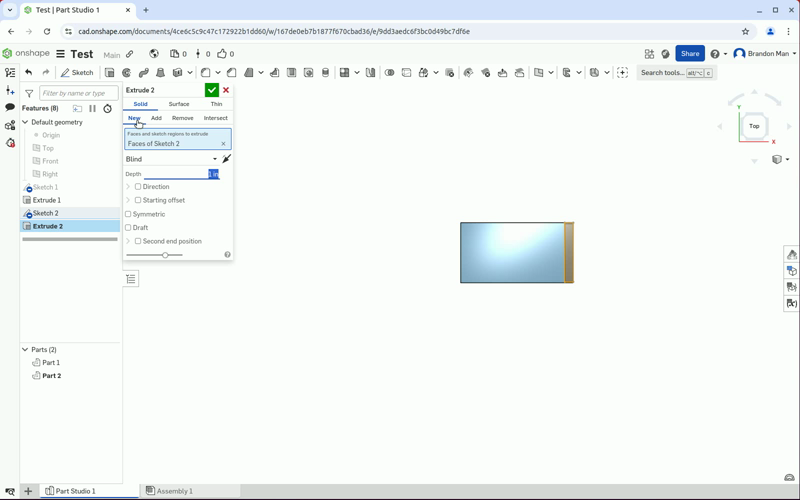
text(2.407)
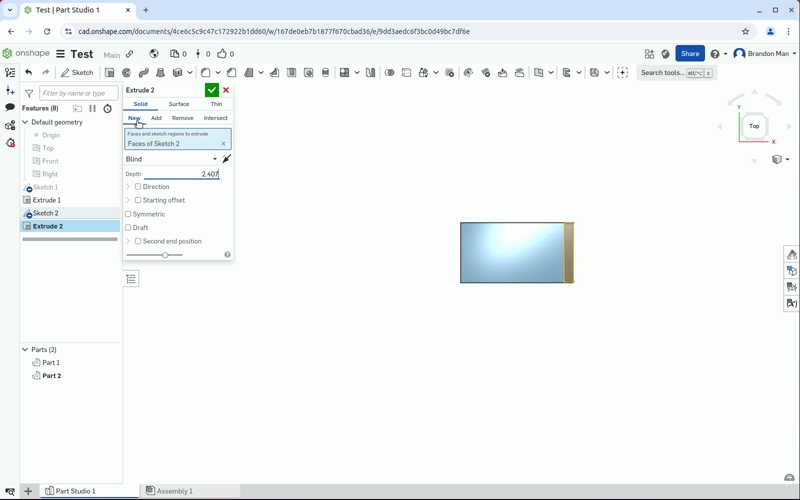
key(enter)
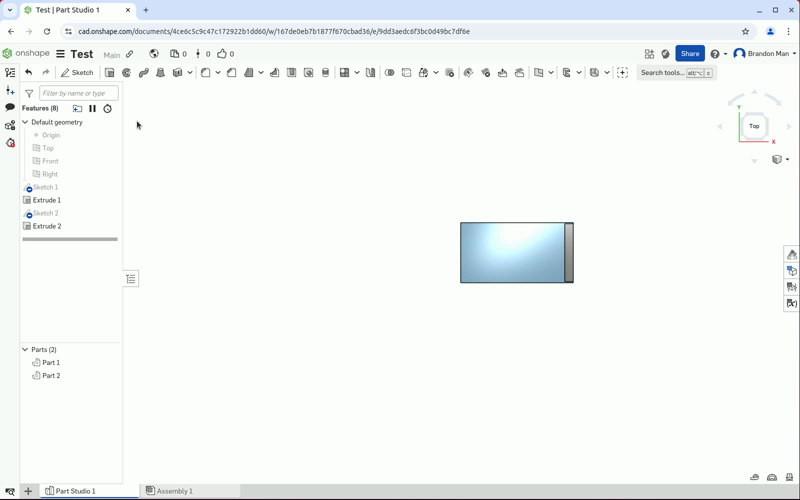
key(shift+h)
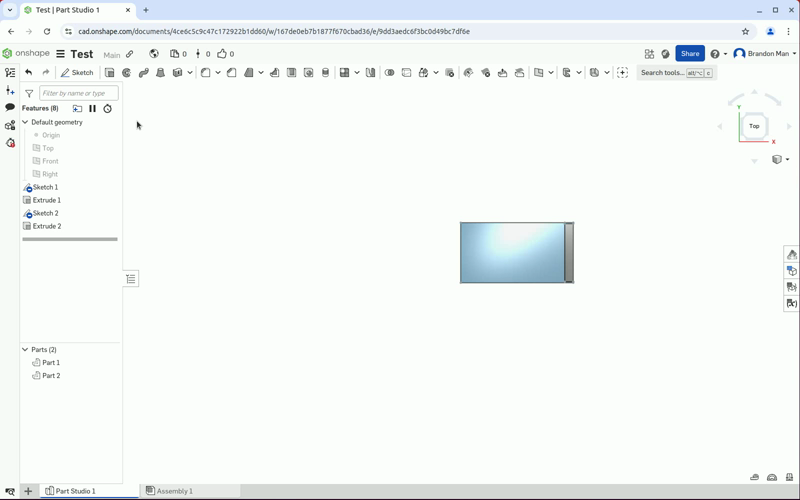
key(shift+h)
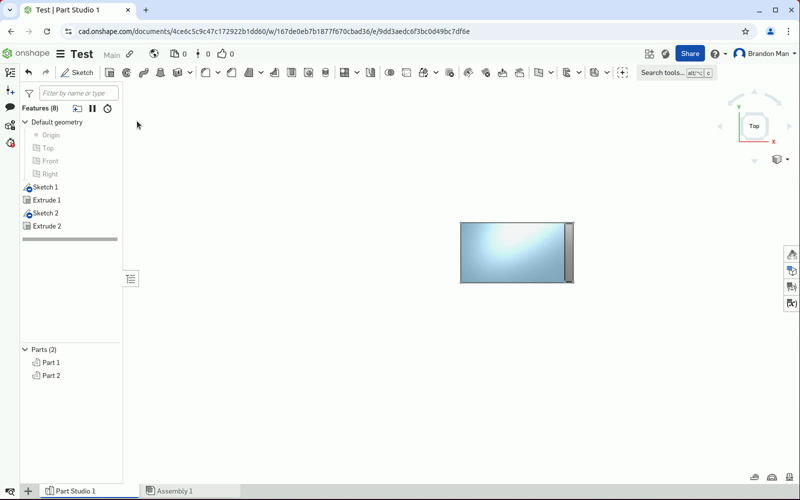
key(shift+7)
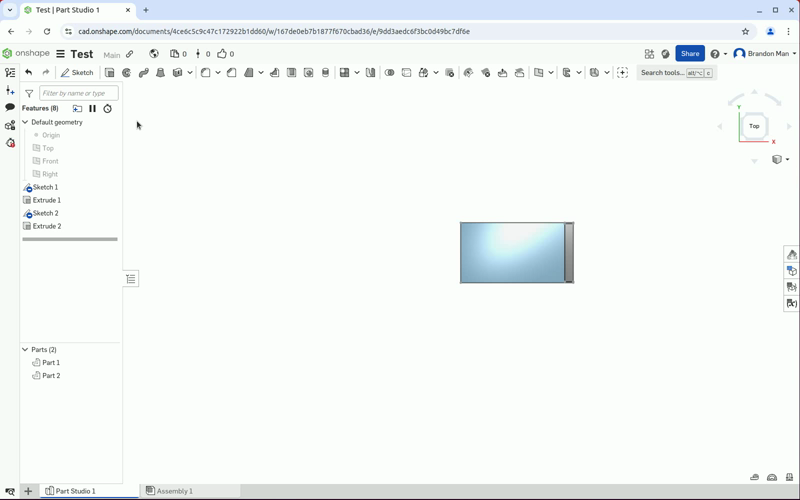
key(up, 3)
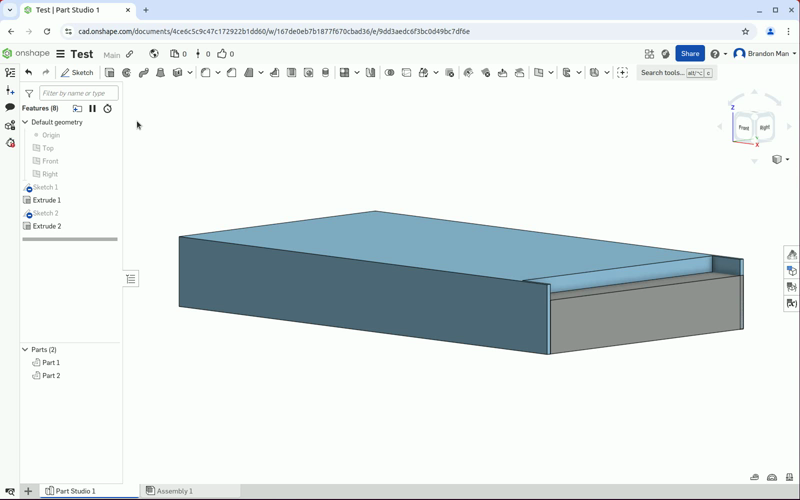
key(left, 3)
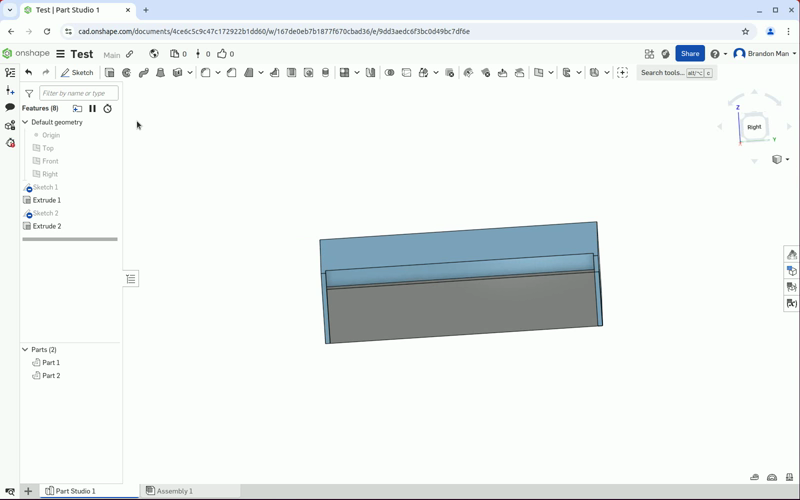
key(right, 3)
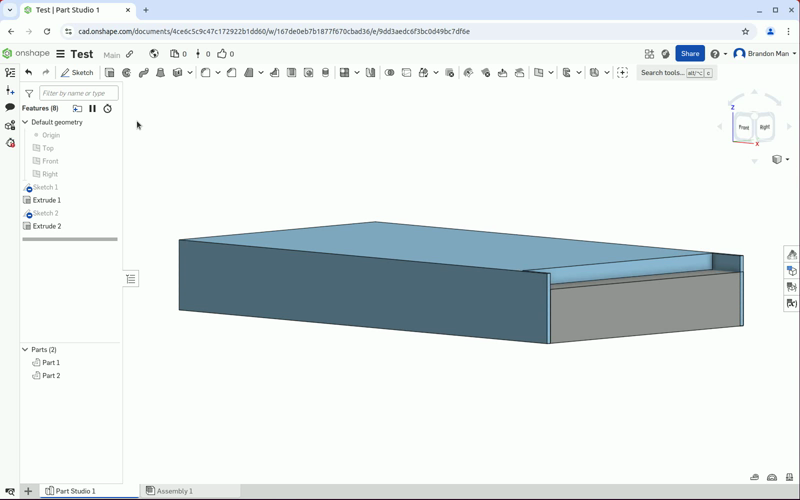
key(down, 3)
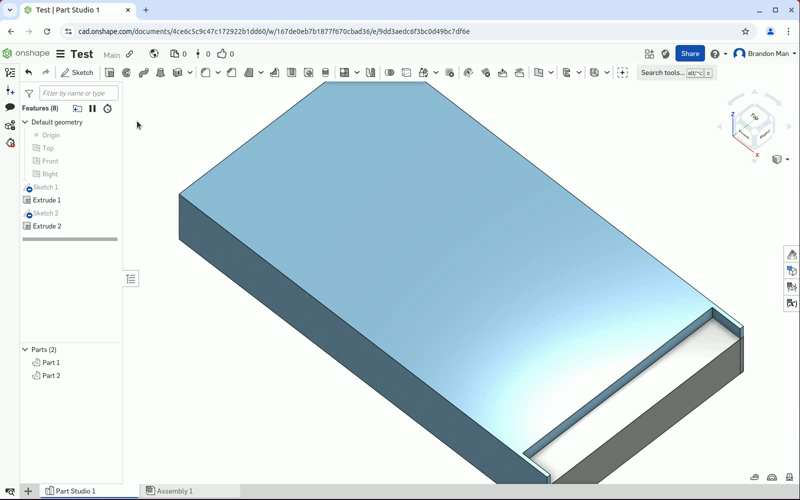
mouse_move(73, 189)
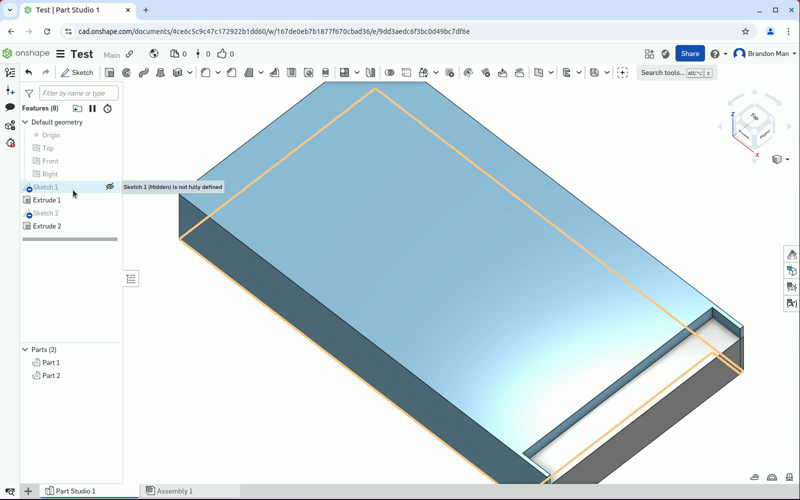
click(73, 189)